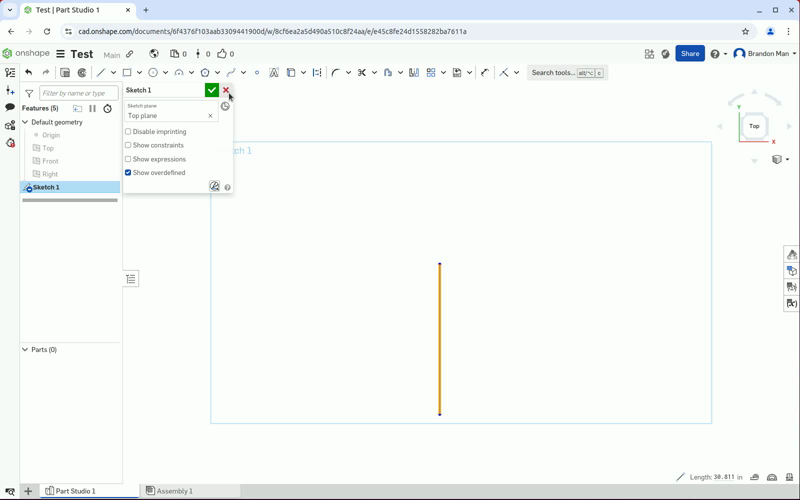
key(shift+h)
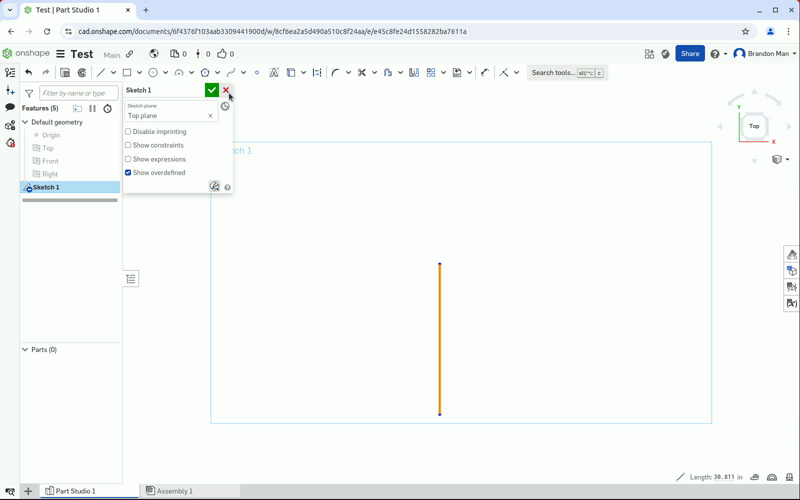
key(shift+s)
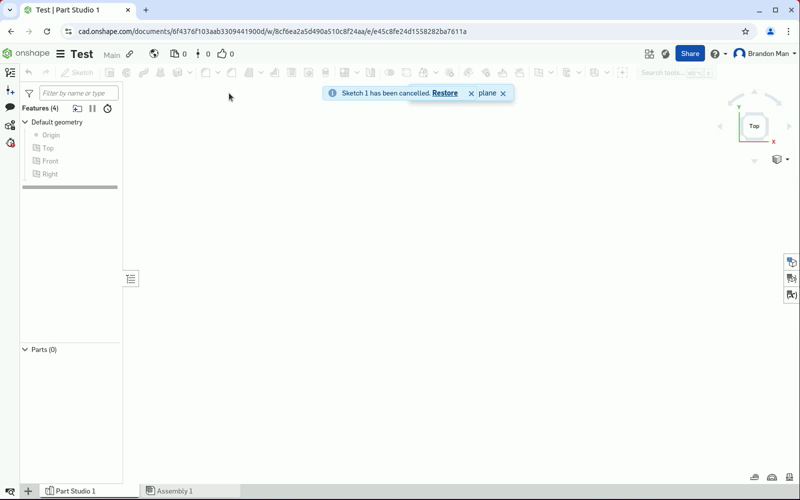
mouse_move(73, 150)
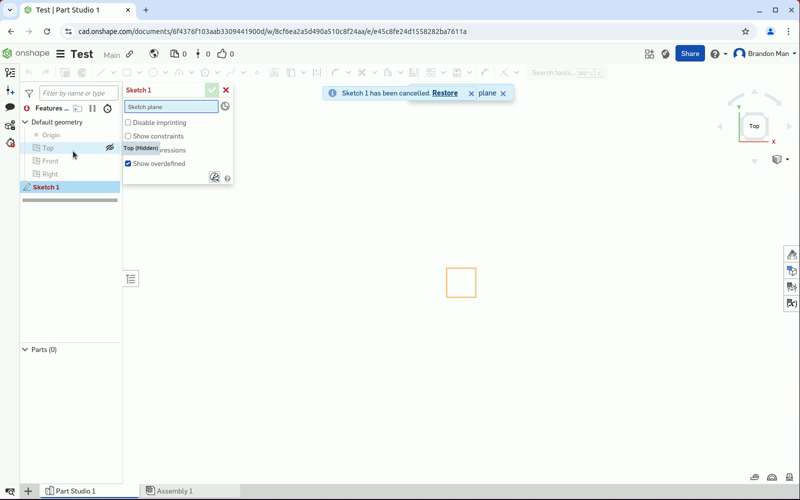
click(73, 150)
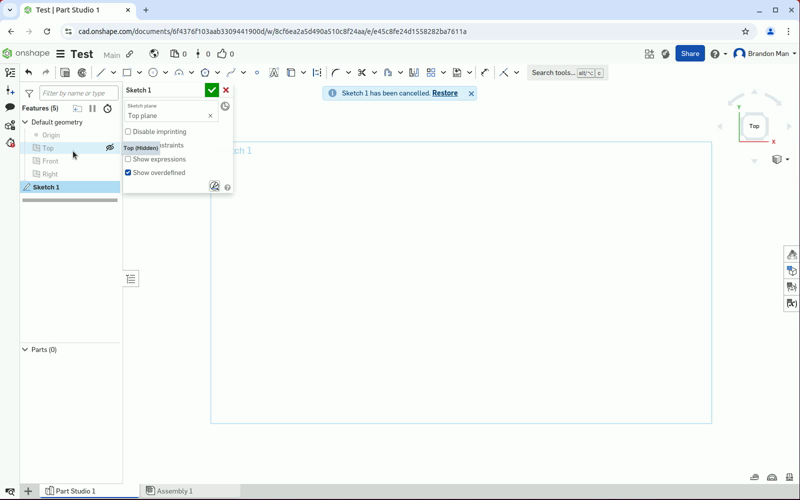
mouse_move(73, 352)
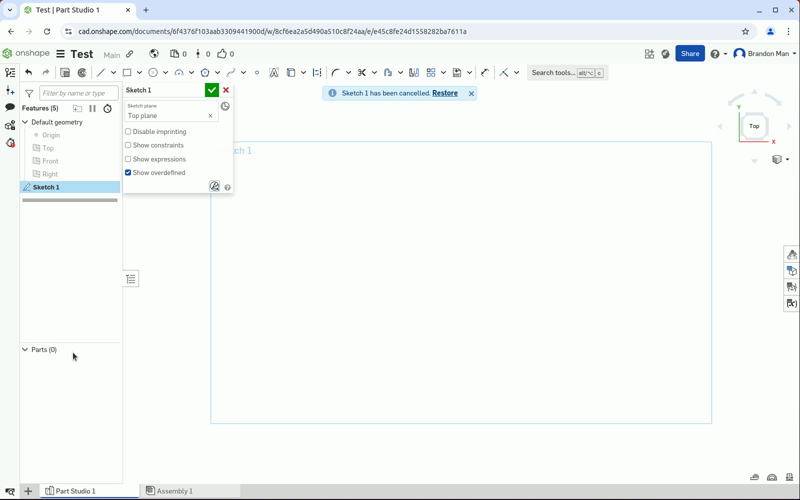
key(y)
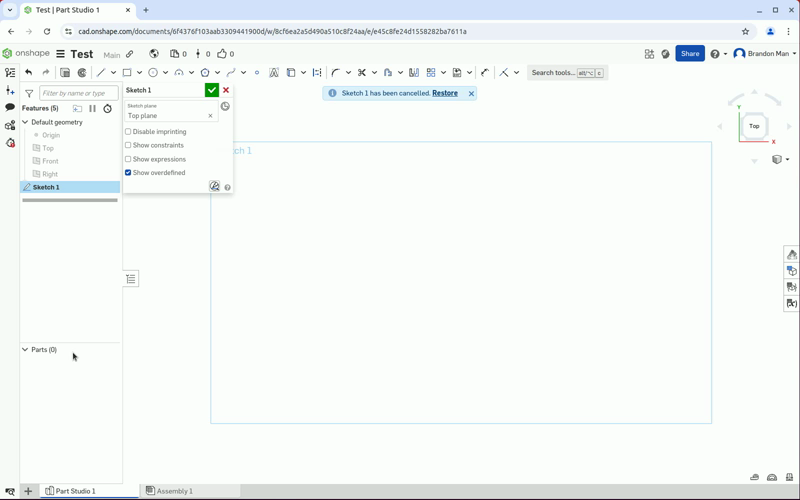
key(c)
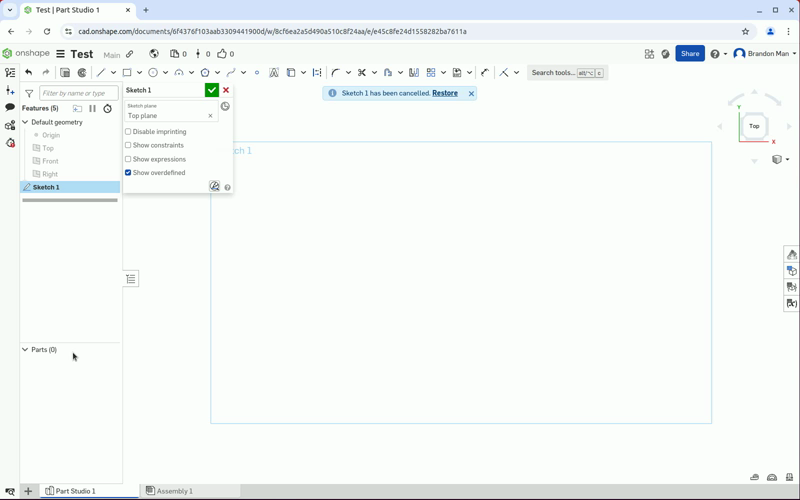
key_down(shift)
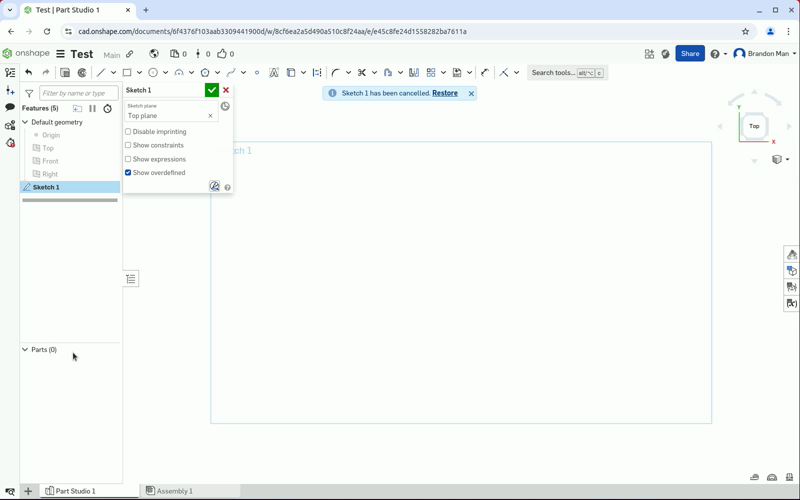
mouse_move(460, 282)
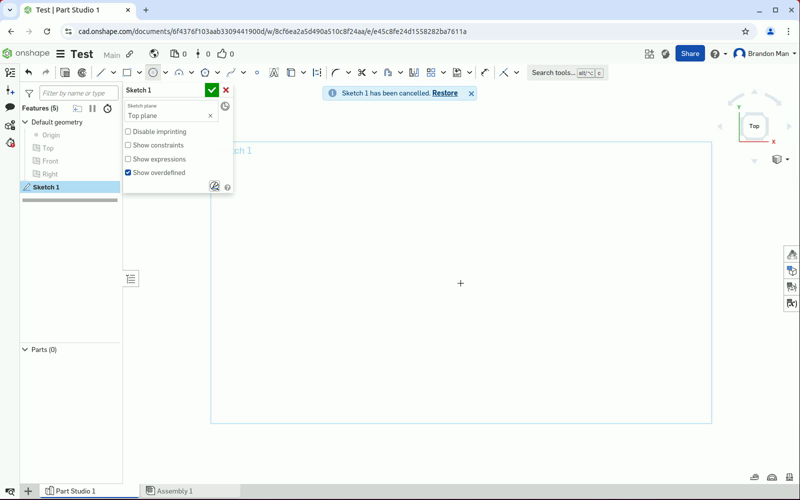
click(460, 282)
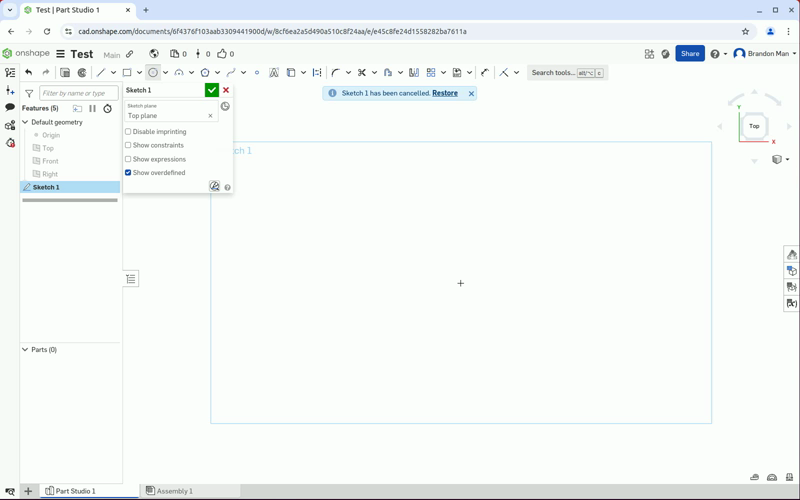
key_up(shift)
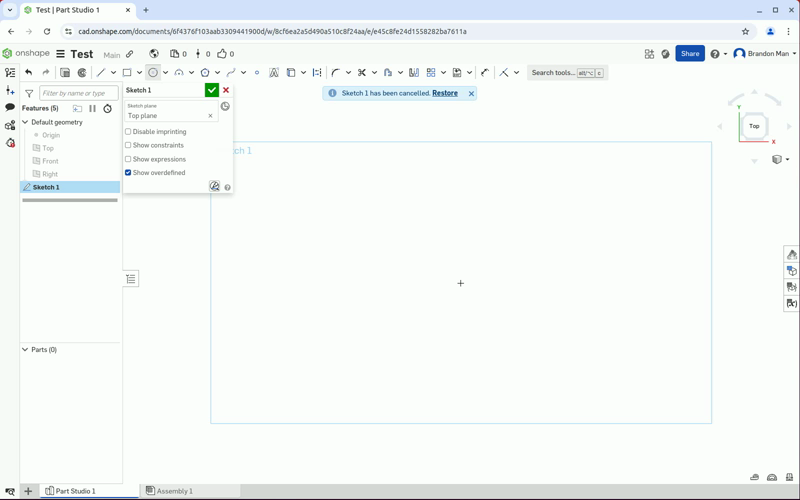
mouse_move(566, 282)
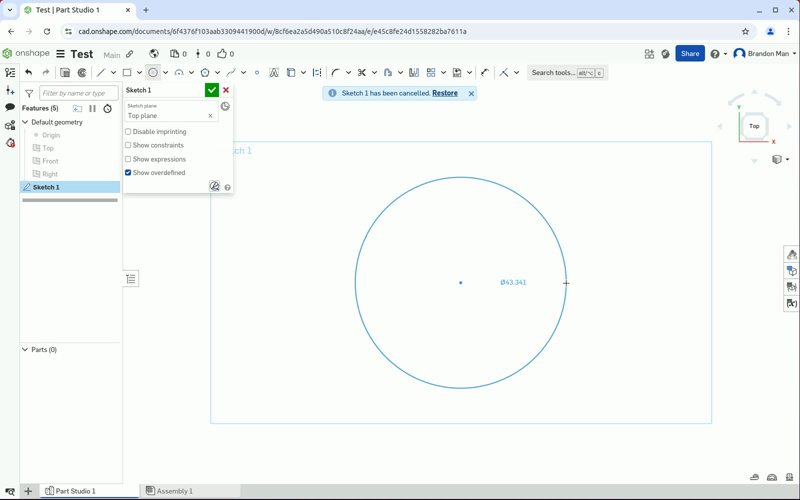
click(566, 282)
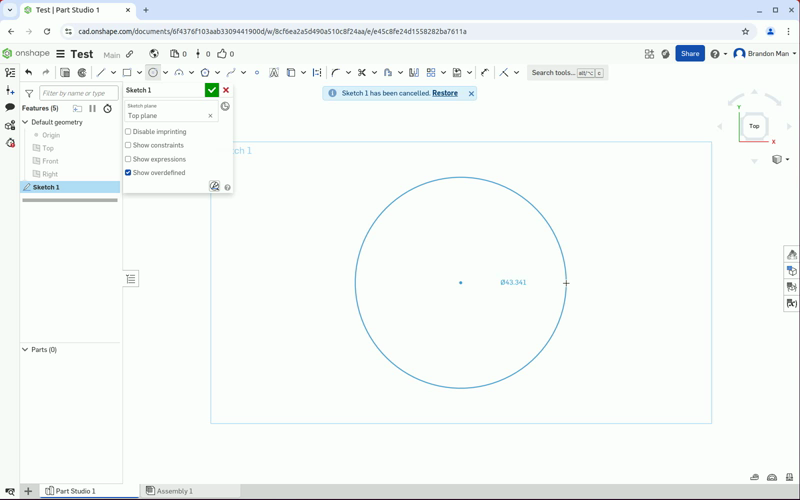
key(esc)
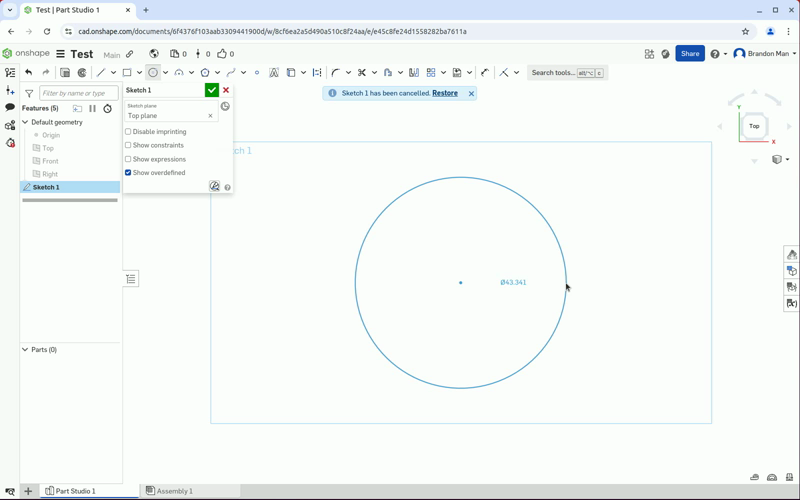
key(c)
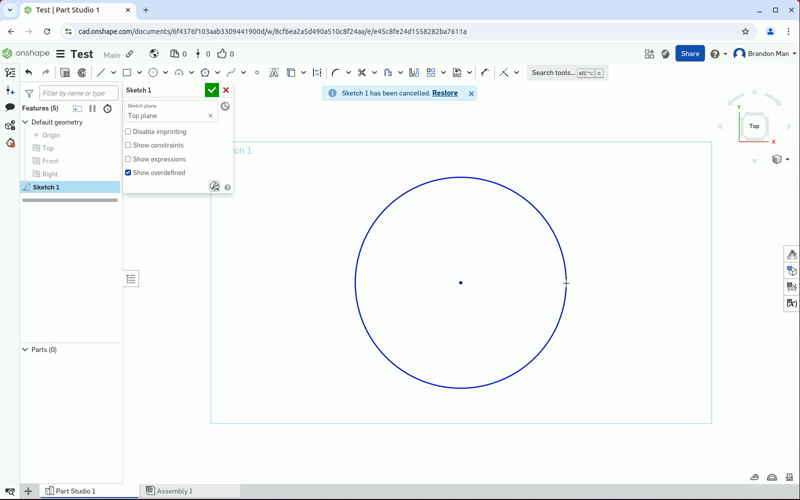
key_down(shift)
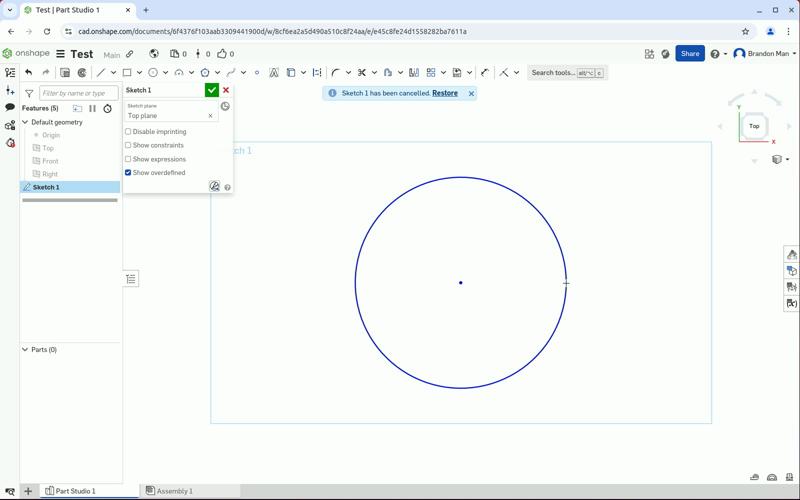
mouse_move(460, 282)
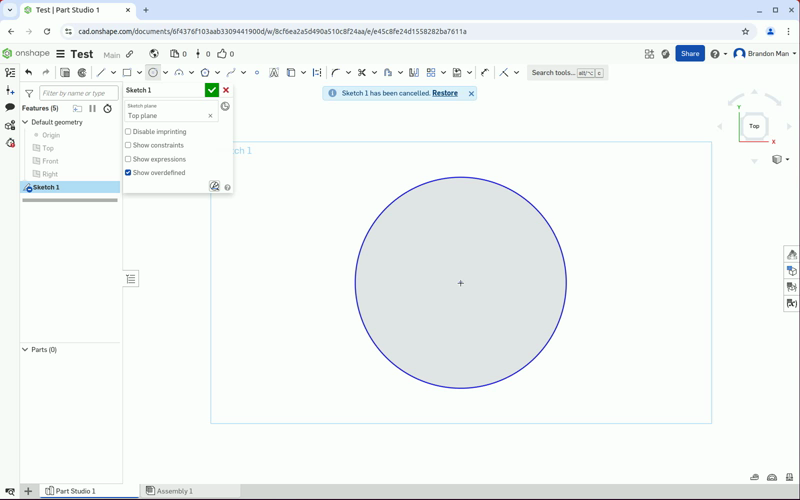
click(460, 282)
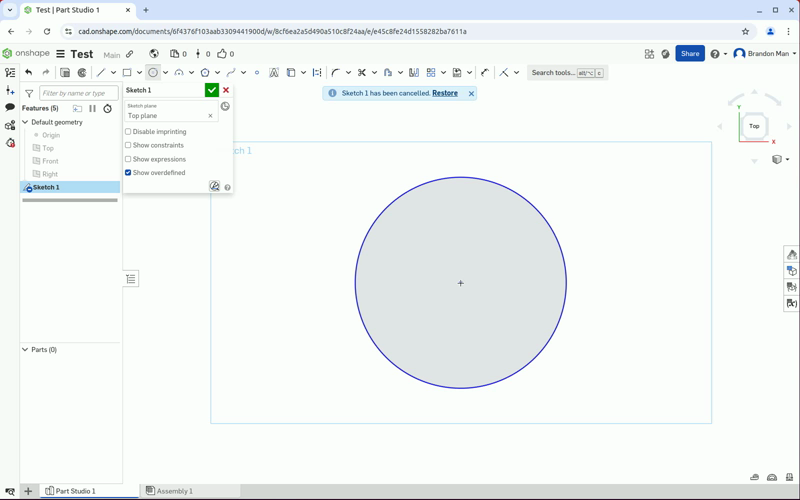
key_up(shift)
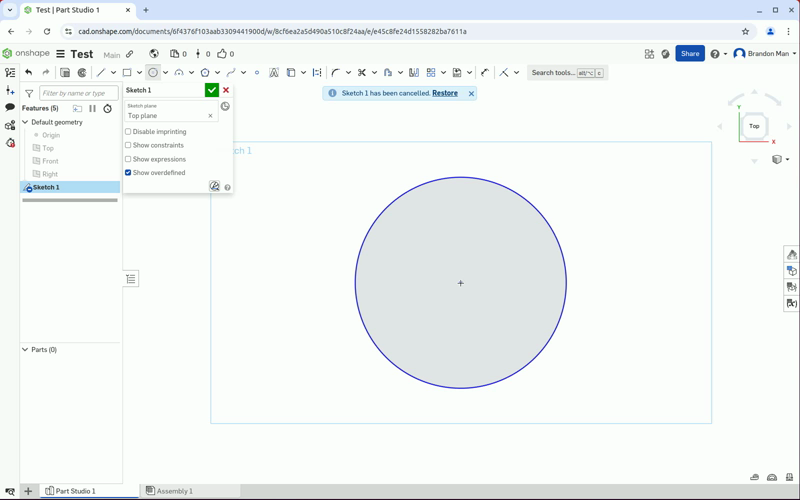
mouse_move(544, 282)
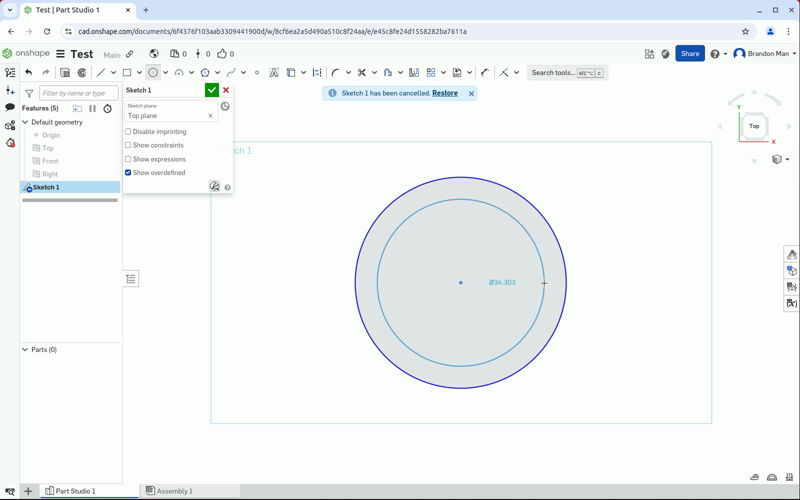
click(544, 282)
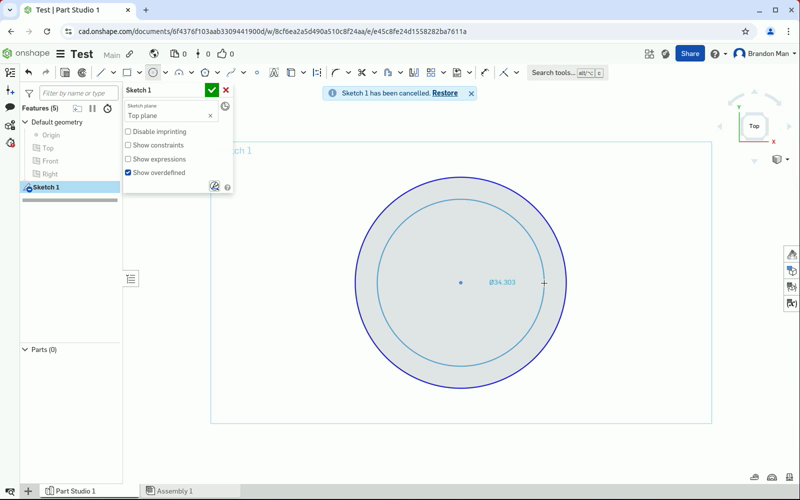
key(esc)
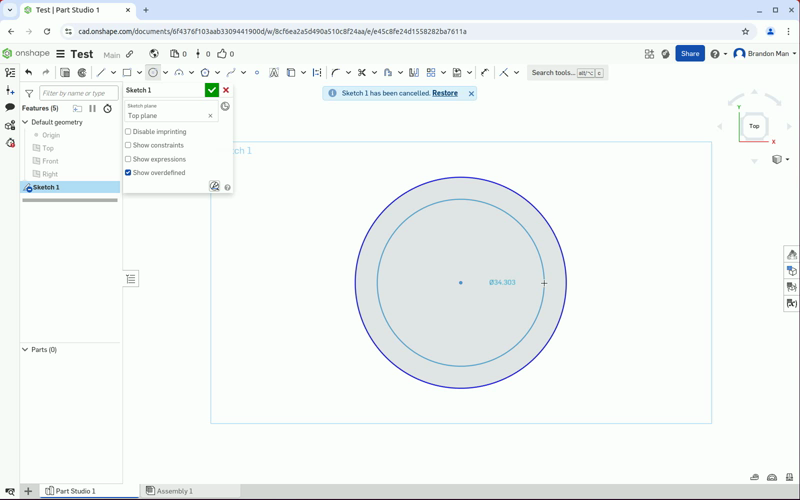
mouse_move(523, 209)
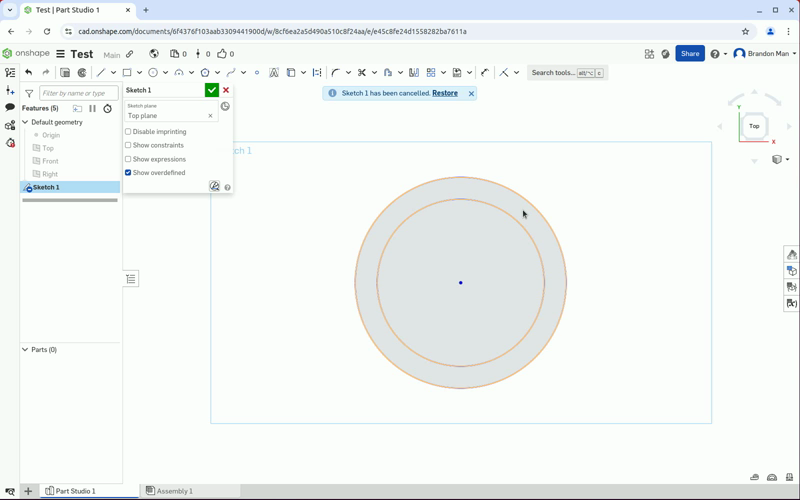
click(523, 209)
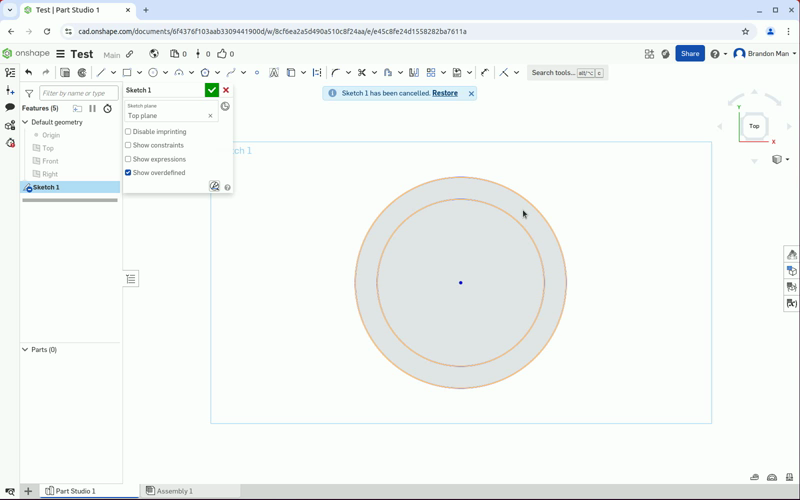
mouse_move(73, 352)
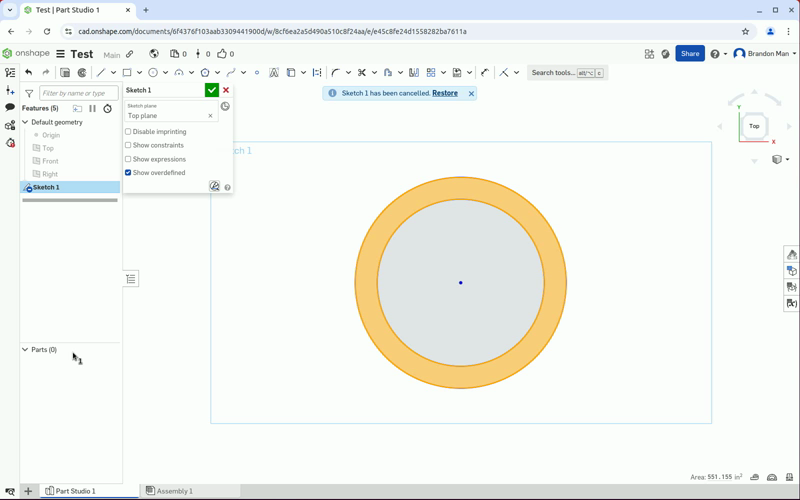
key(shift+y)
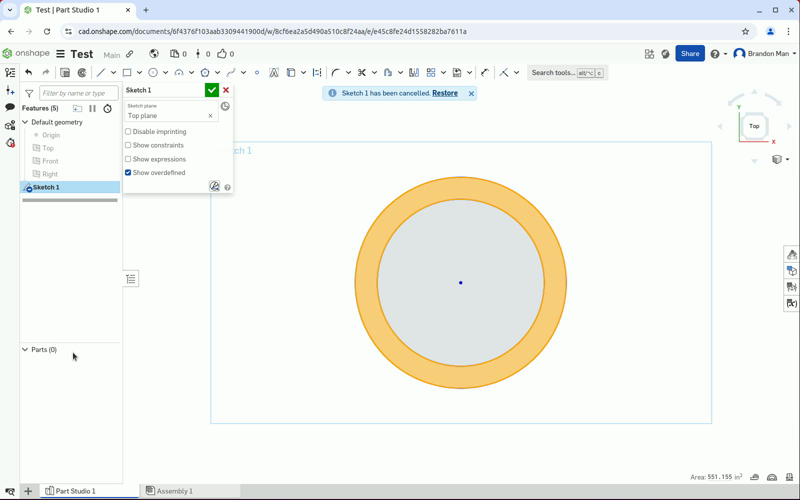
key(shift+e)
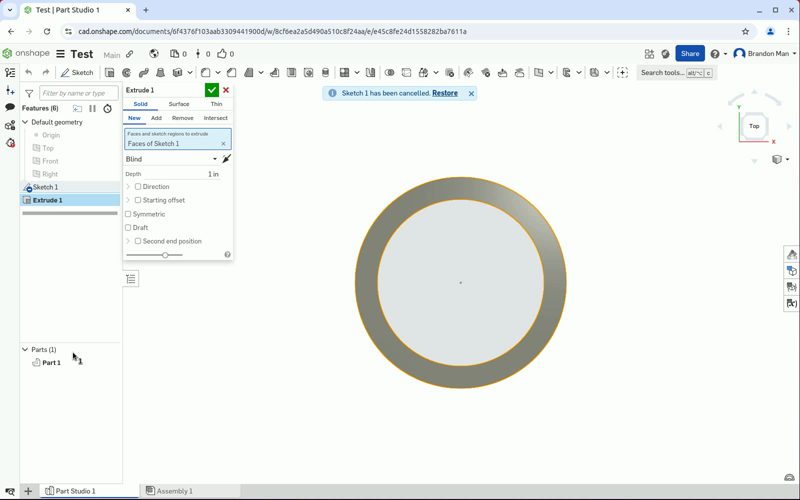
mouse_move(143, 106)
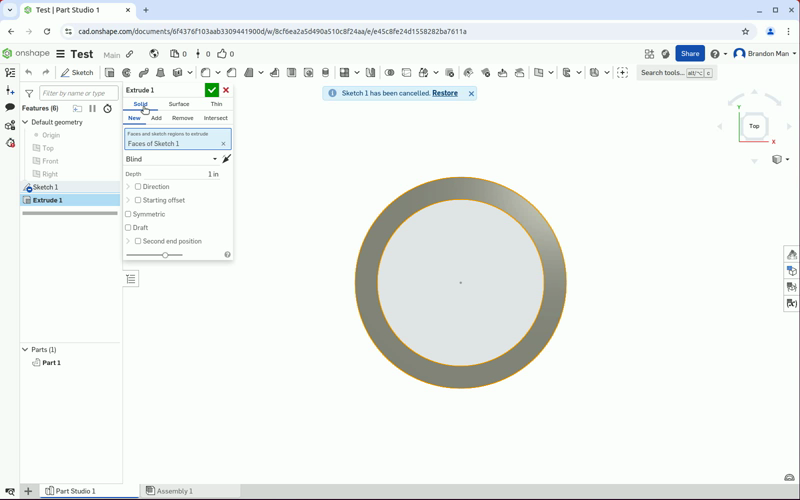
click(143, 106)
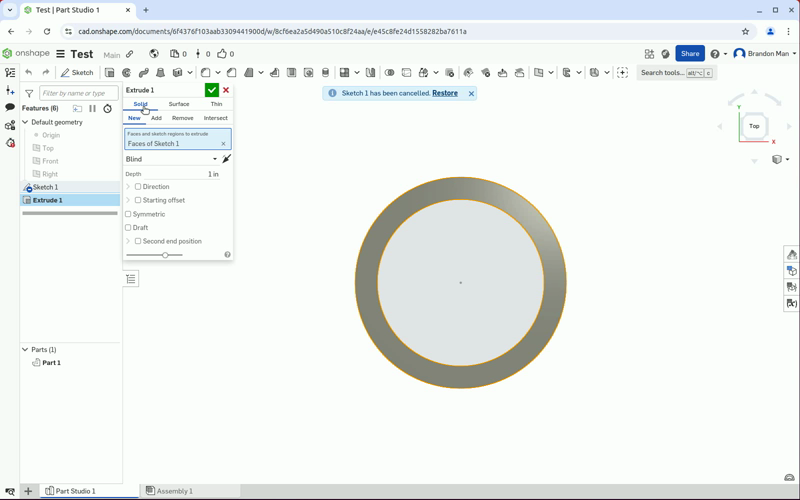
mouse_move(137, 120)
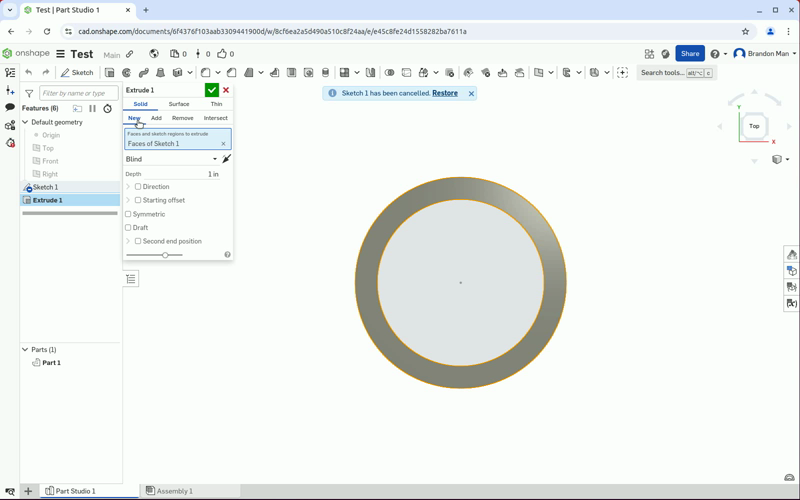
click(137, 120)
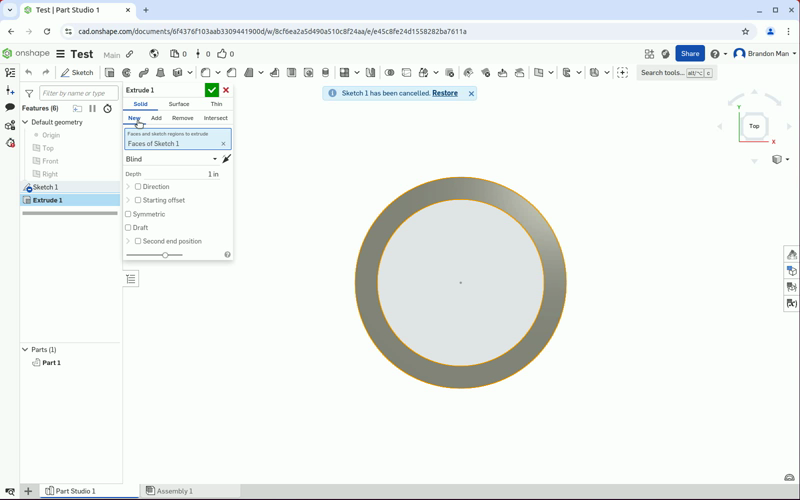
key(tab, 4)
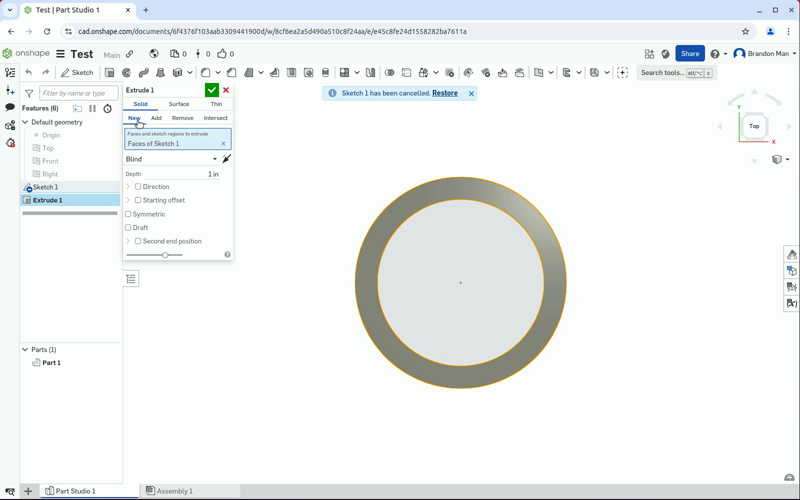
text(7.703)
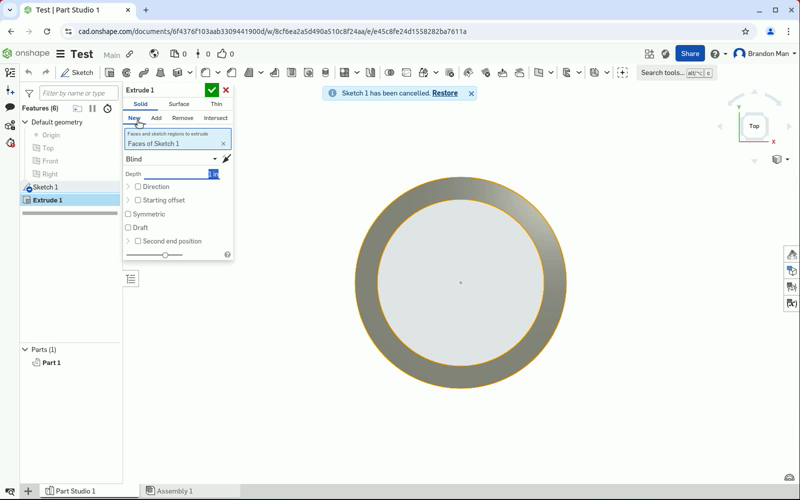
key(enter)
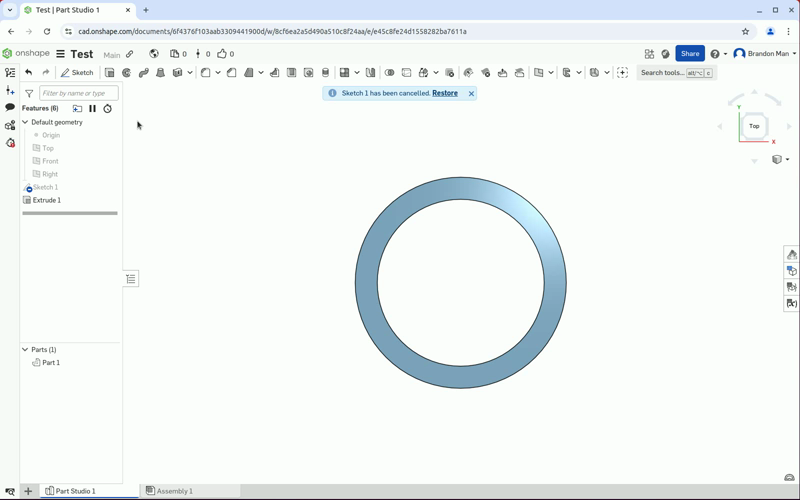
key(shift+h)
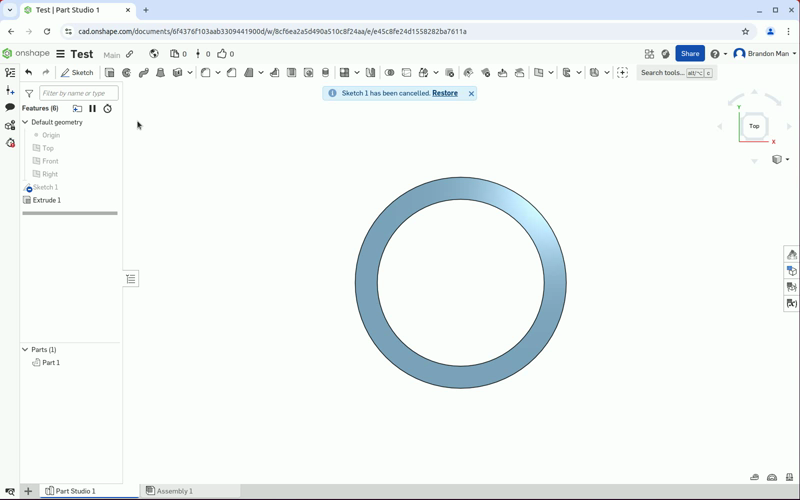
key(shift+h)
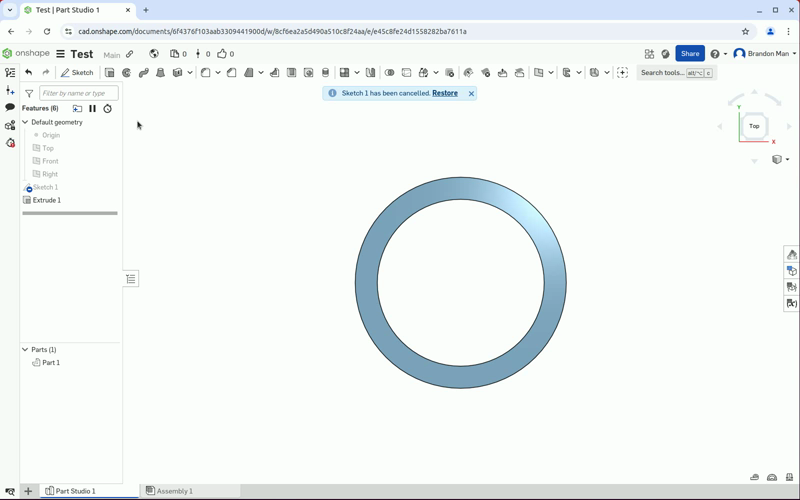
mouse_move(73, 189)
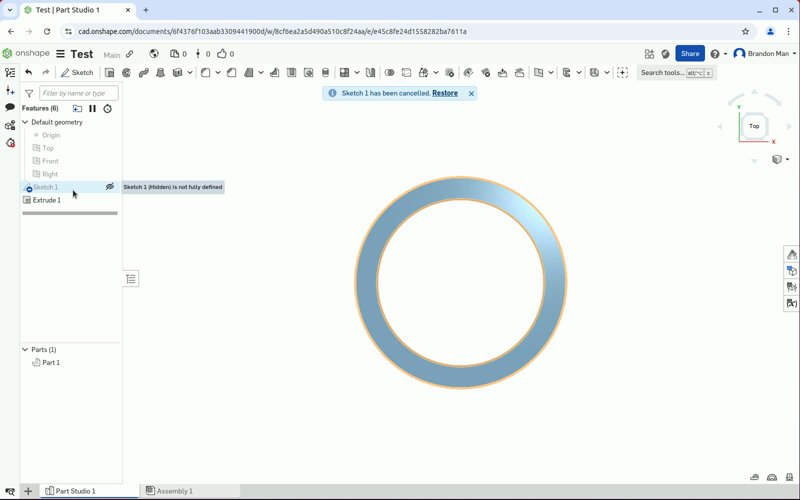
click(73, 189)
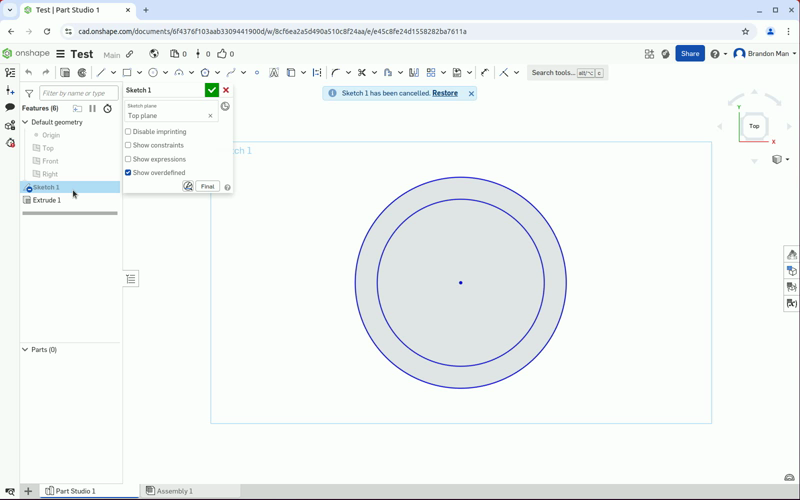
mouse_move(229, 92)
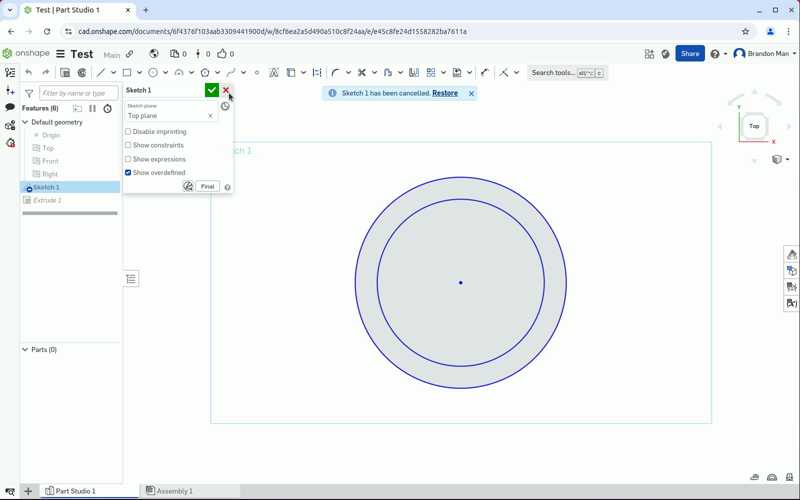
click(229, 92)
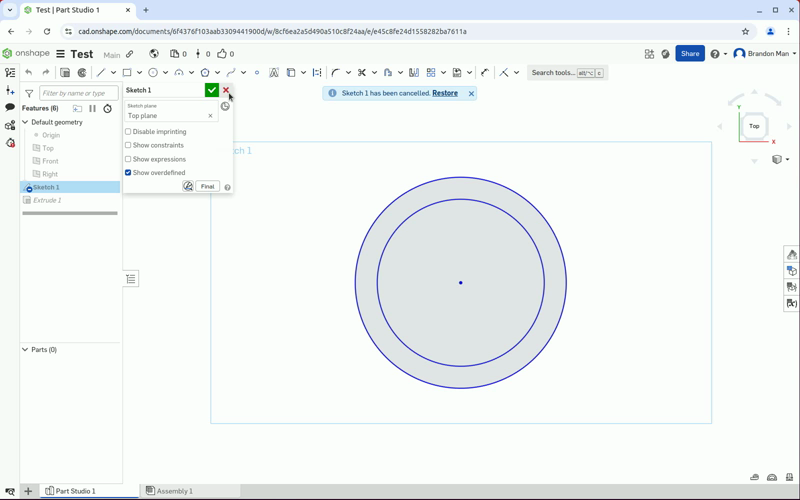
key(shift+s)
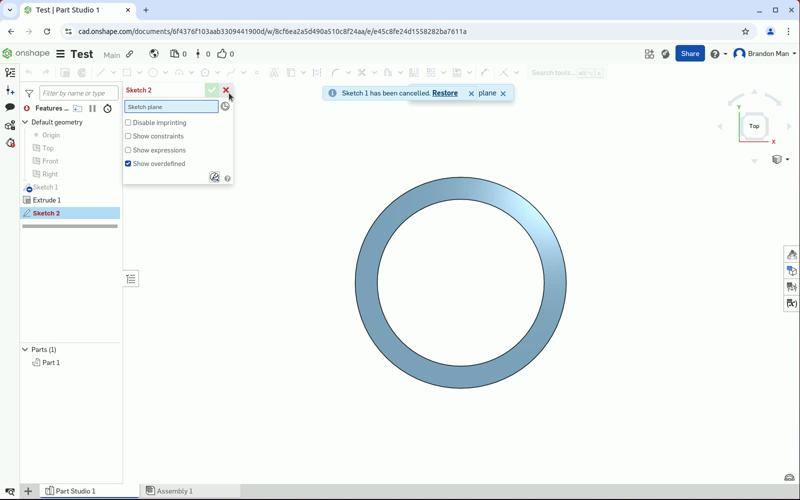
mouse_move(73, 150)
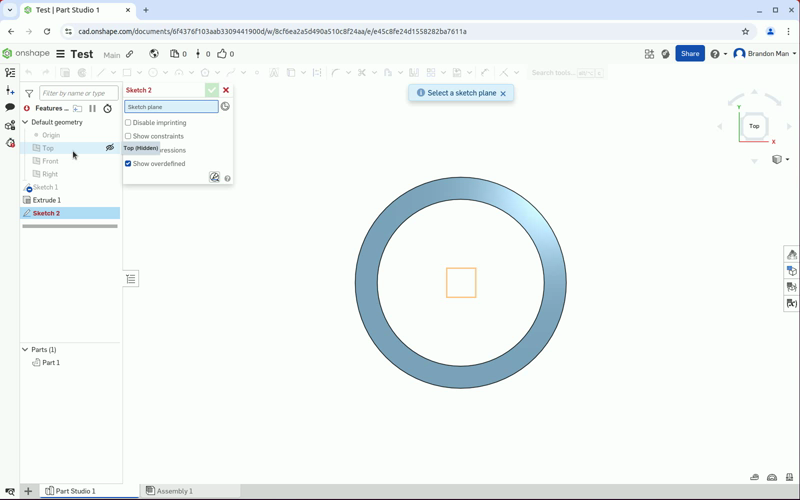
click(73, 150)
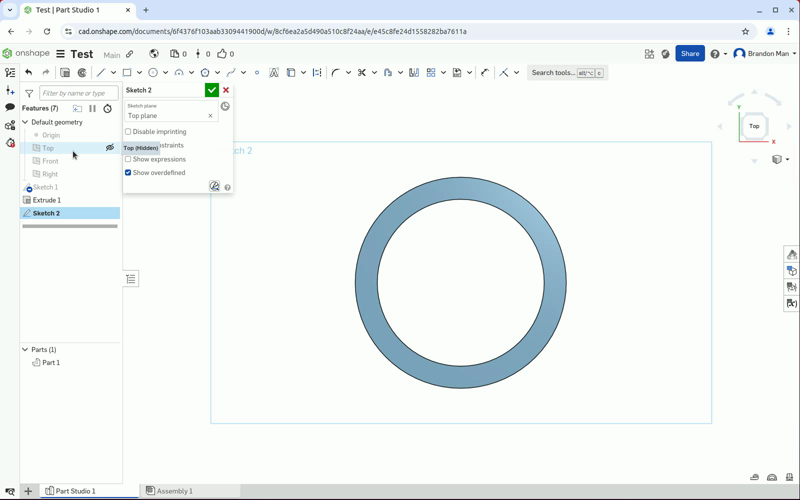
mouse_move(73, 352)
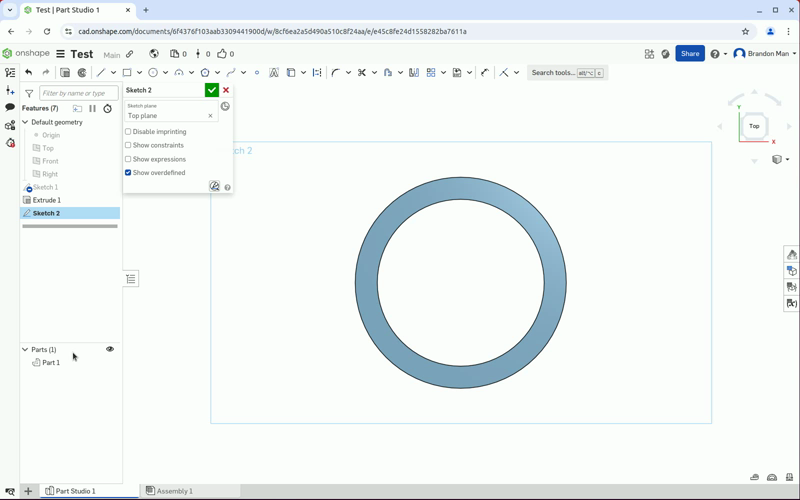
key(y)
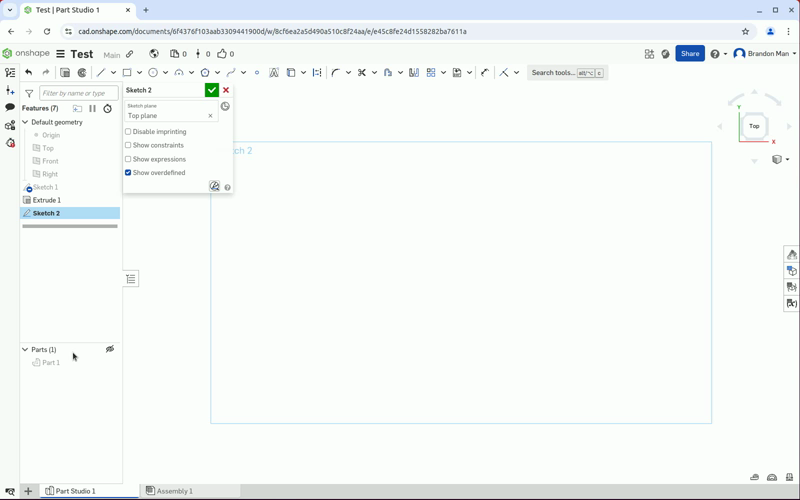
key(c)
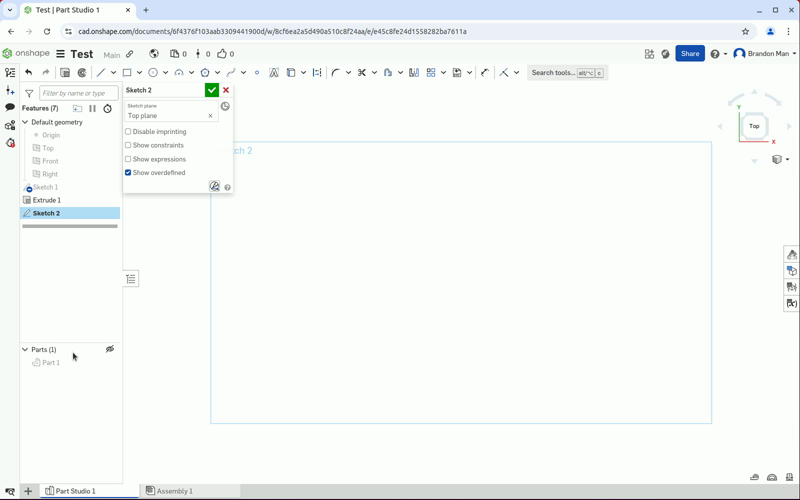
key_down(shift)
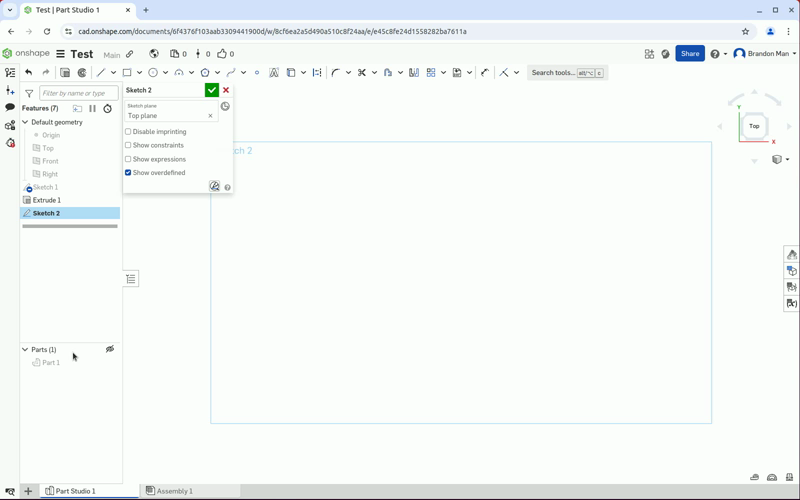
mouse_move(461, 282)
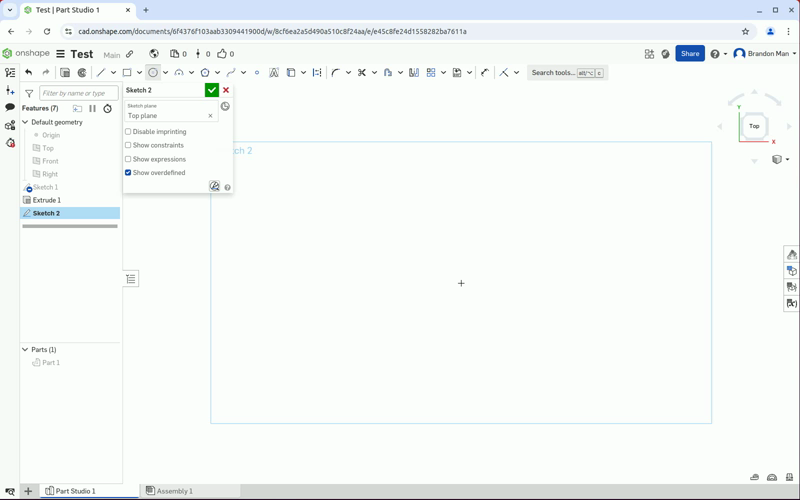
click(461, 282)
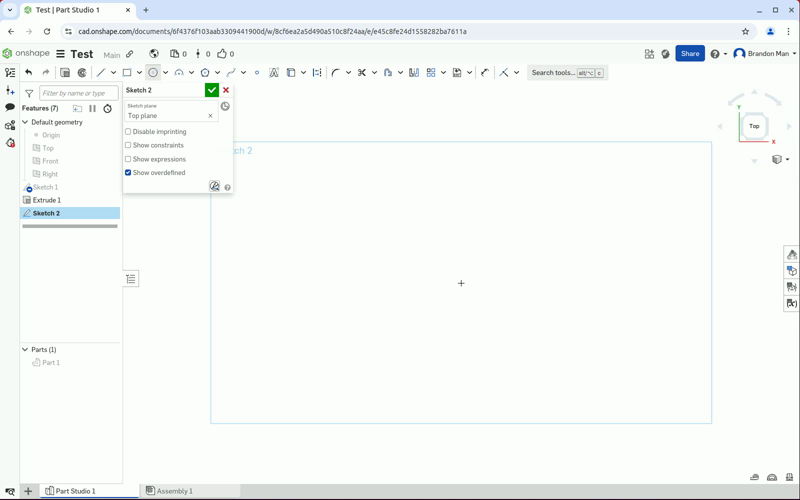
key_up(shift)
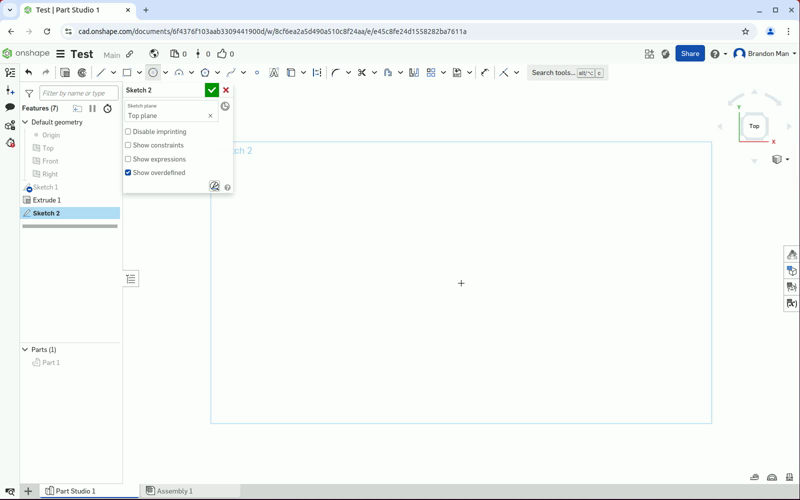
mouse_move(546, 282)
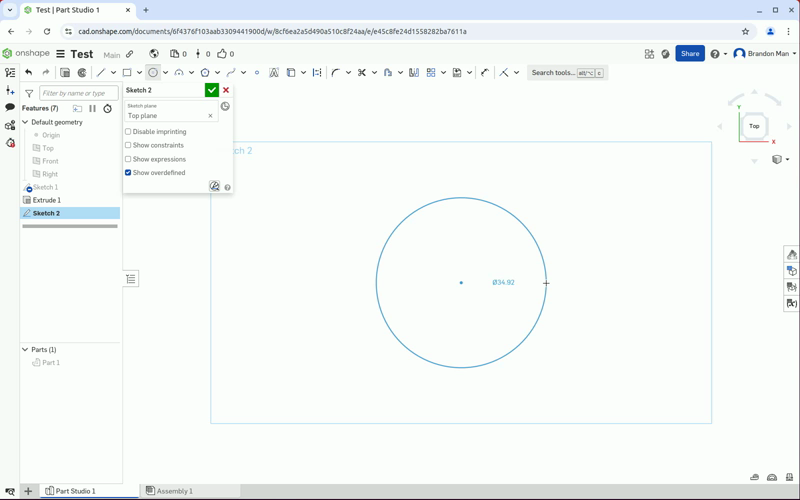
click(546, 282)
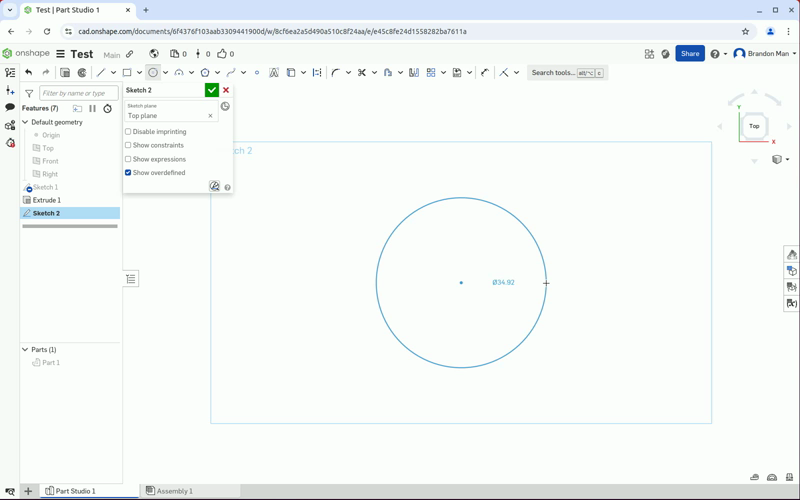
key(esc)
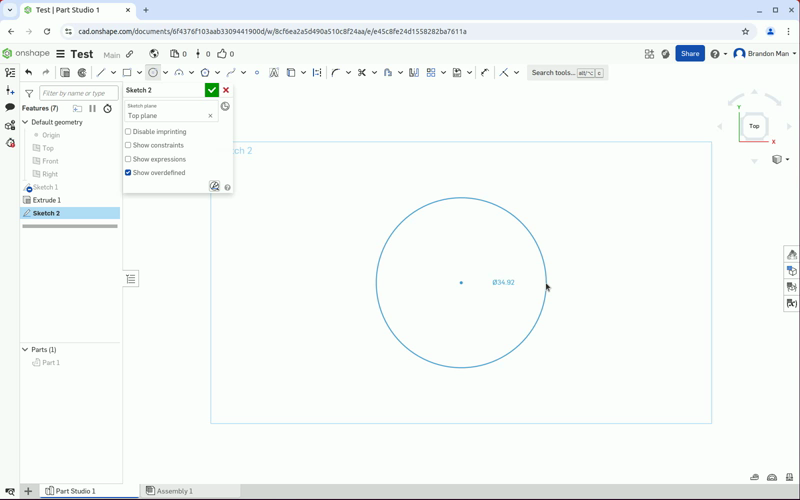
mouse_move(486, 325)
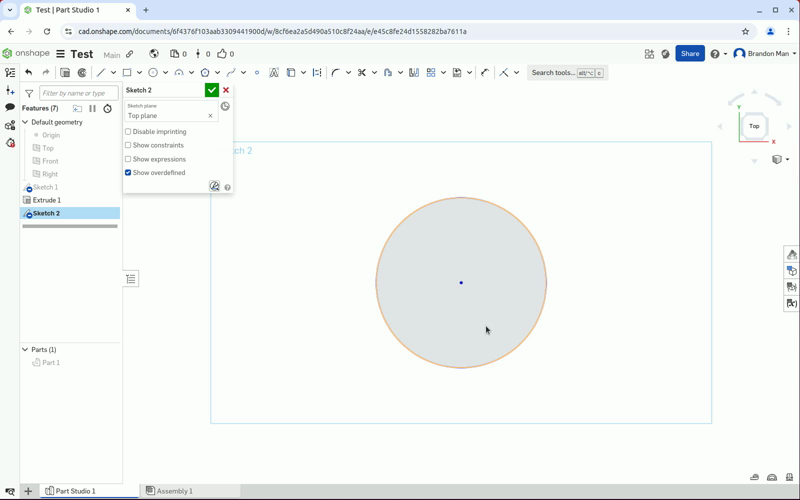
click(486, 325)
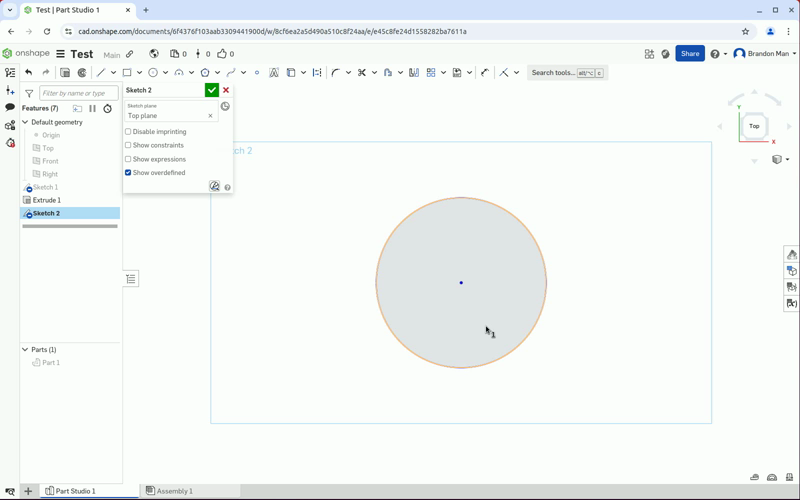
mouse_move(73, 352)
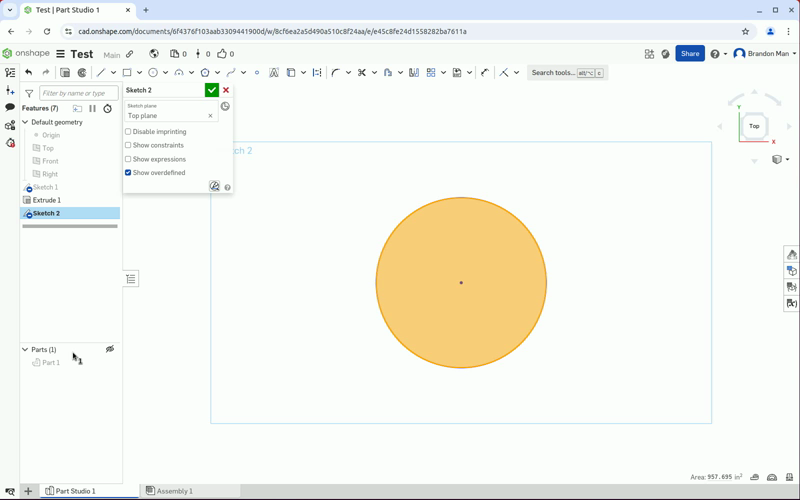
key(shift+y)
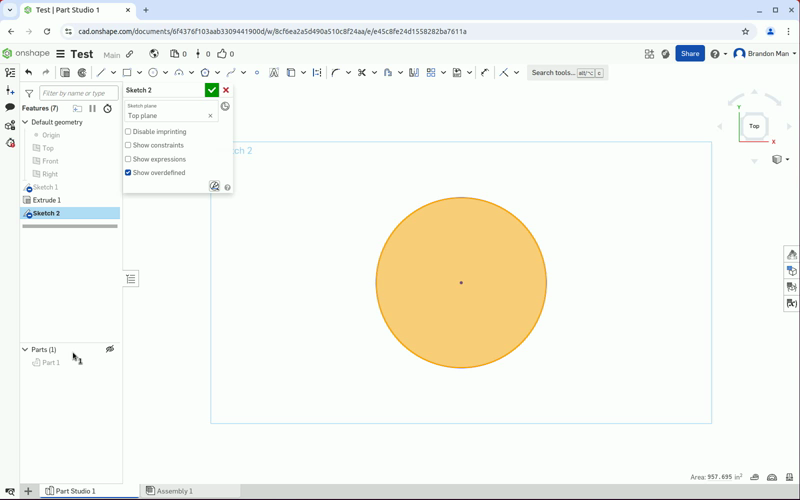
key(shift+e)
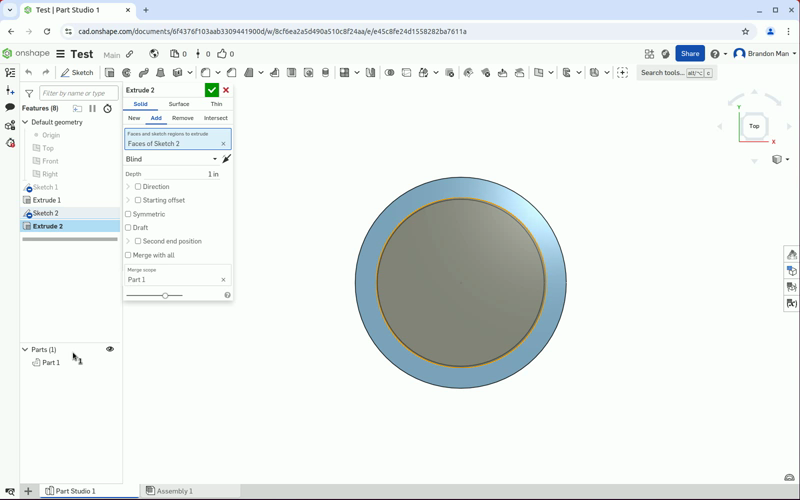
mouse_move(143, 106)
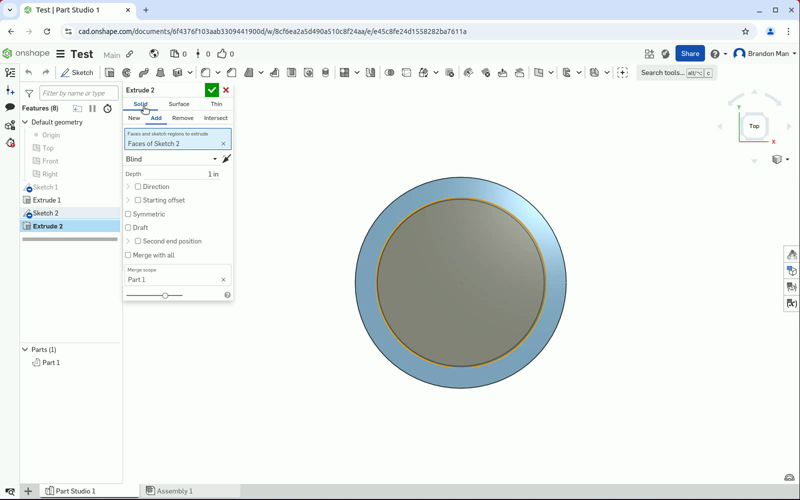
click(143, 106)
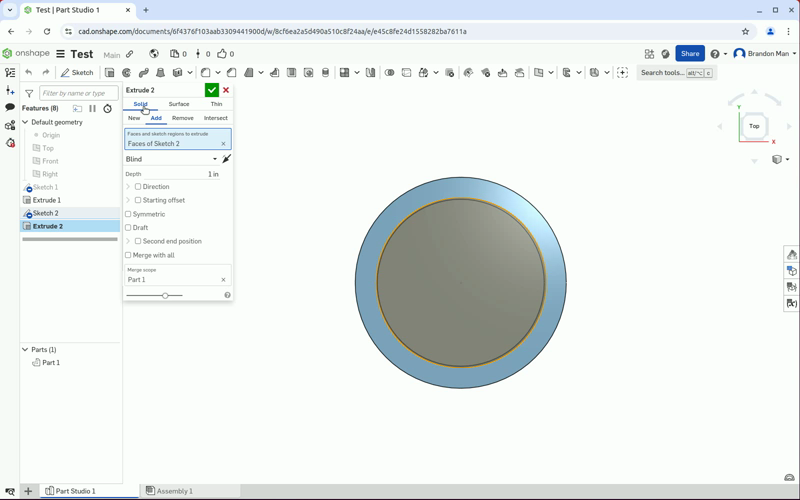
mouse_move(137, 120)
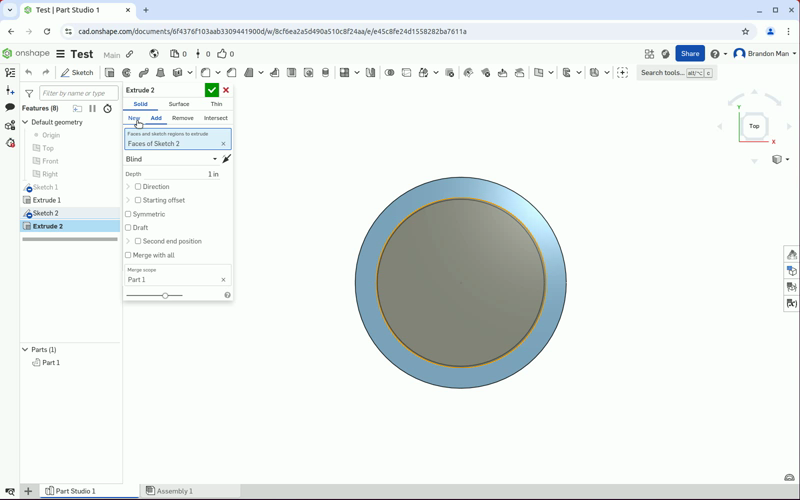
click(137, 120)
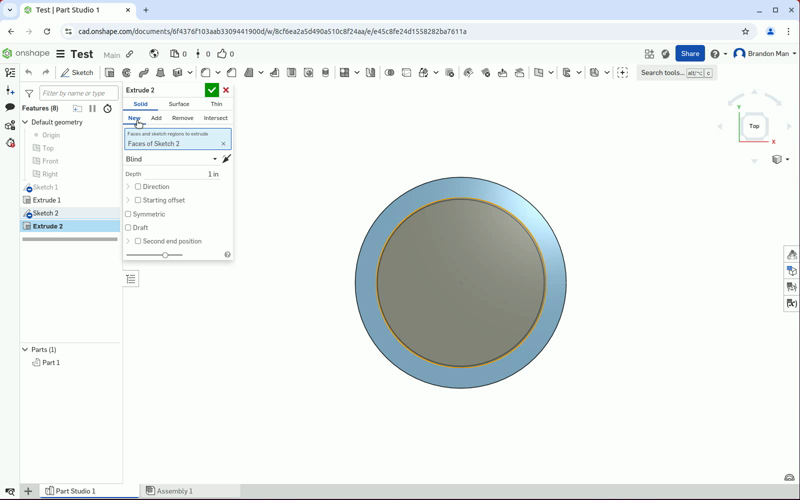
key(tab, 4)
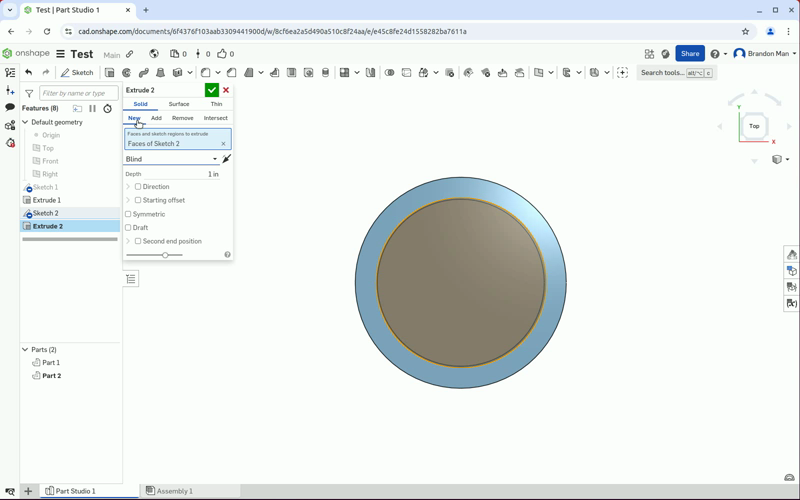
text(7.703)
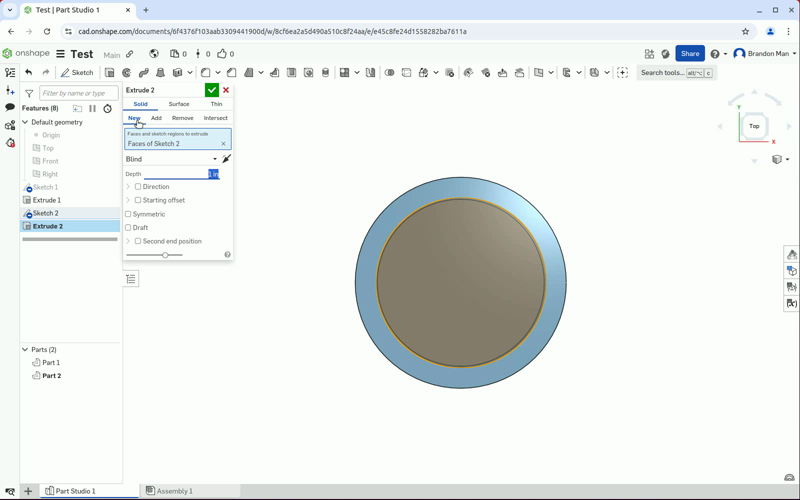
key(enter)
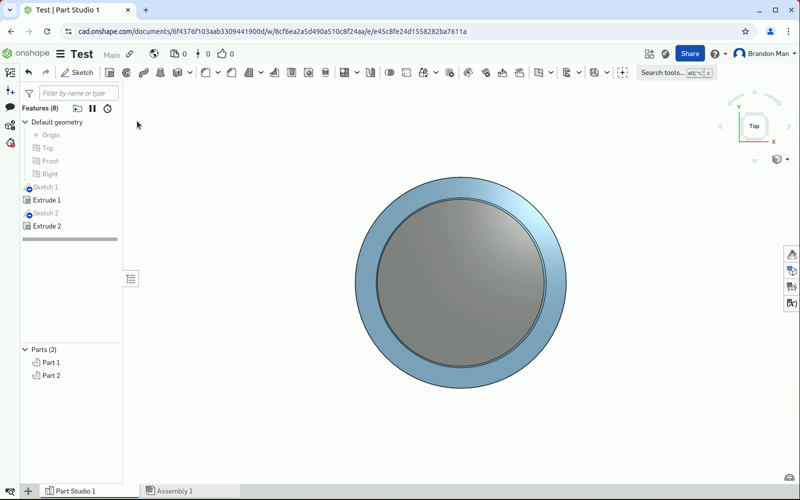
key(shift+h)
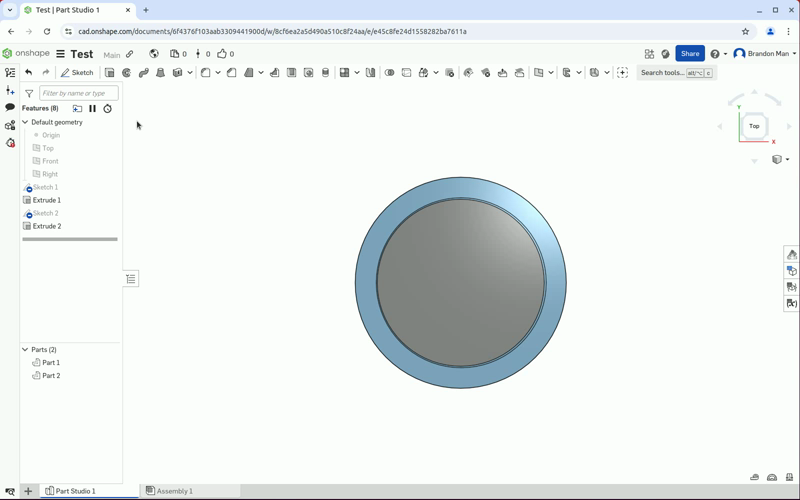
key(shift+h)
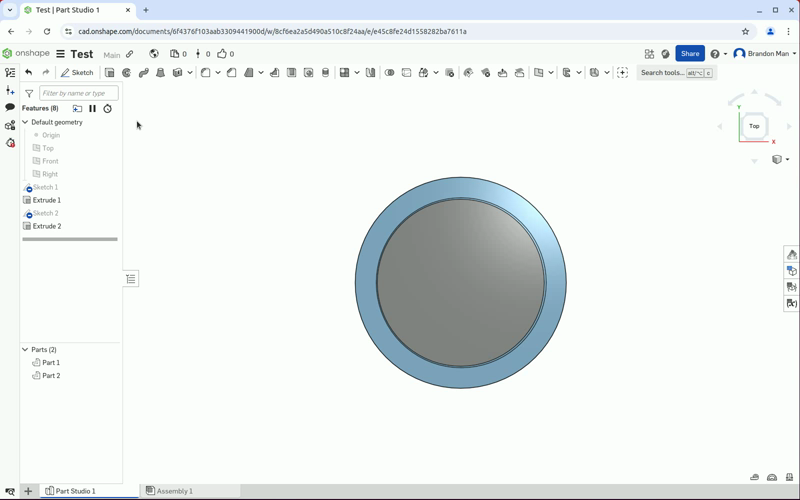
mouse_move(73, 189)
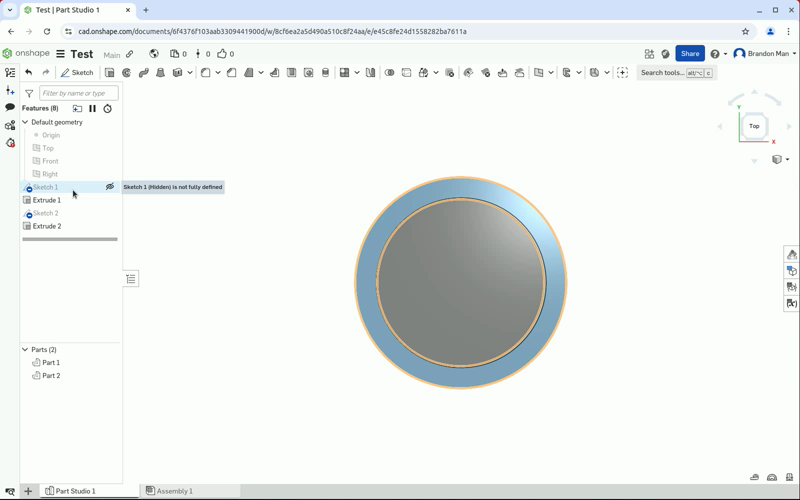
click(73, 189)
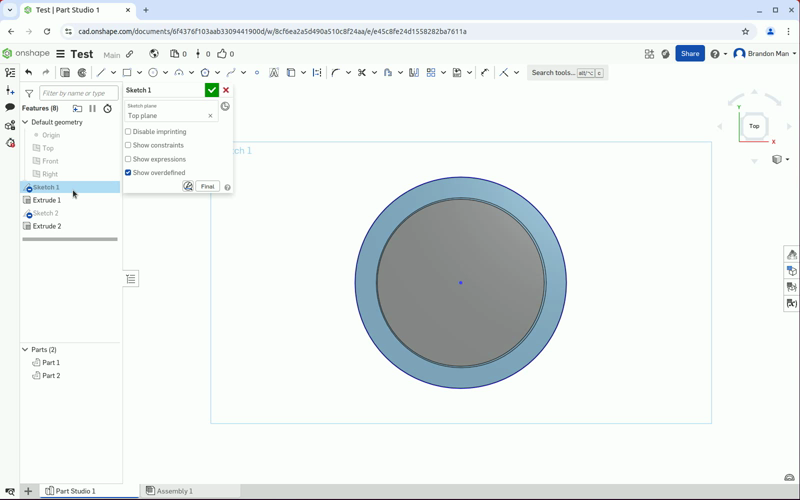
mouse_move(229, 92)
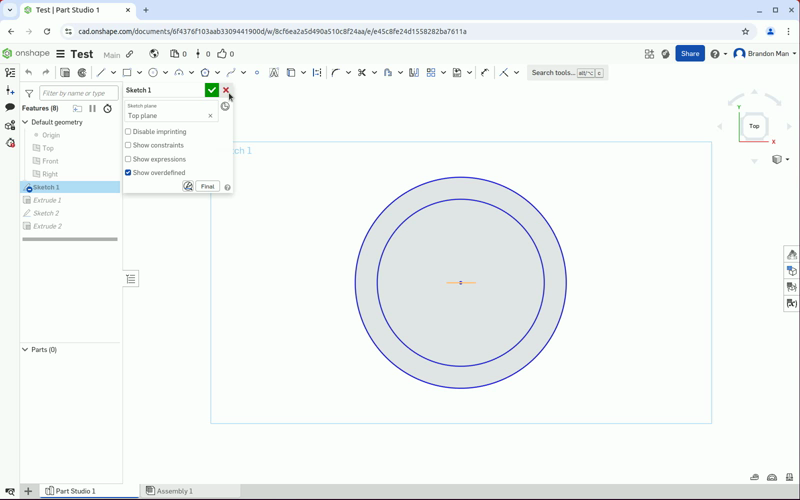
click(229, 92)
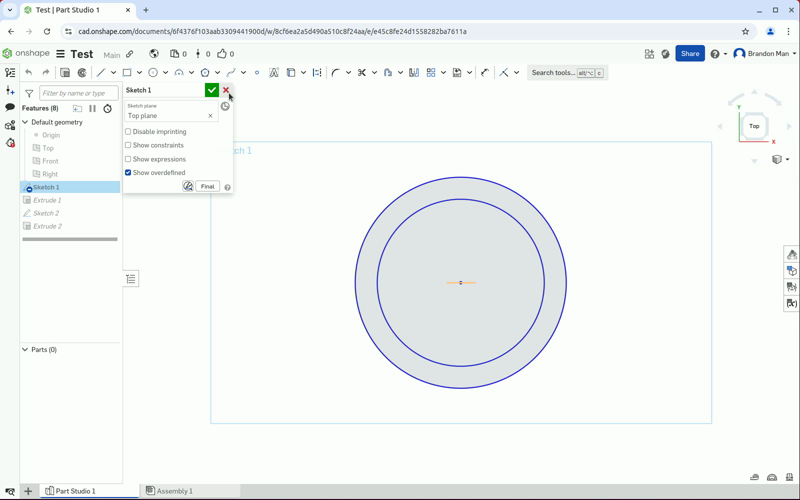
key(shift+s)
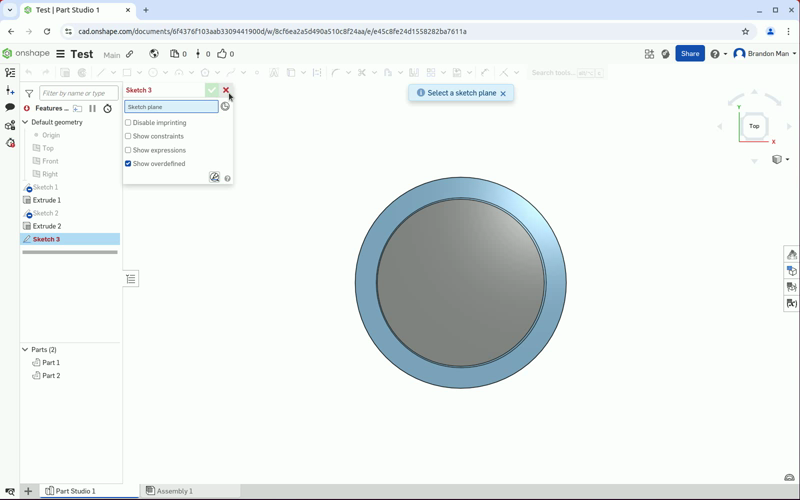
mouse_move(73, 150)
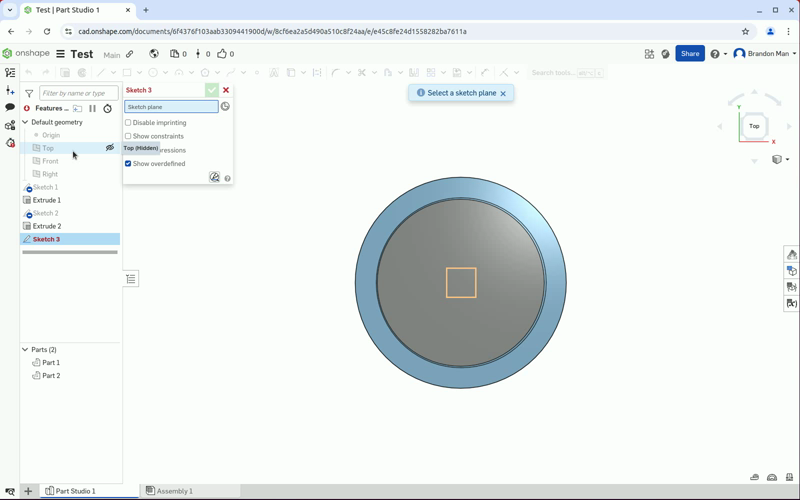
click(73, 150)
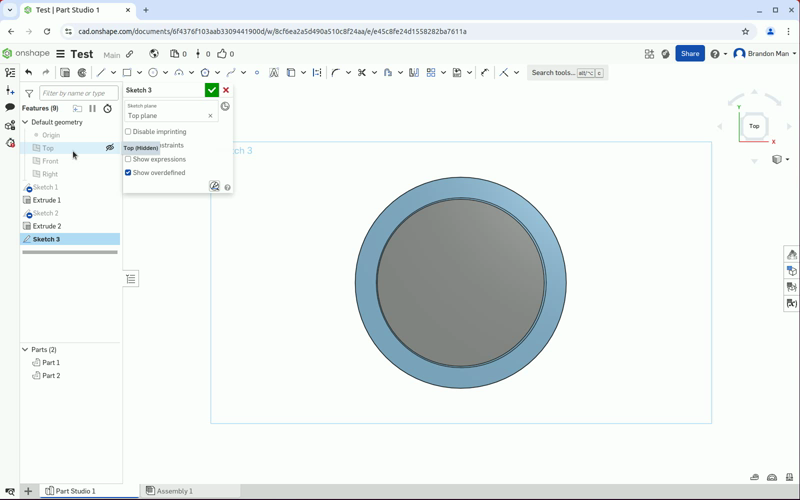
mouse_move(73, 352)
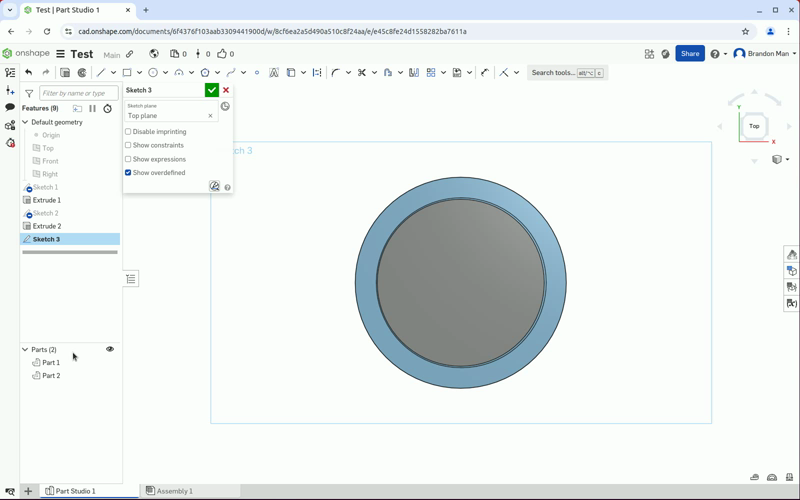
key(y)
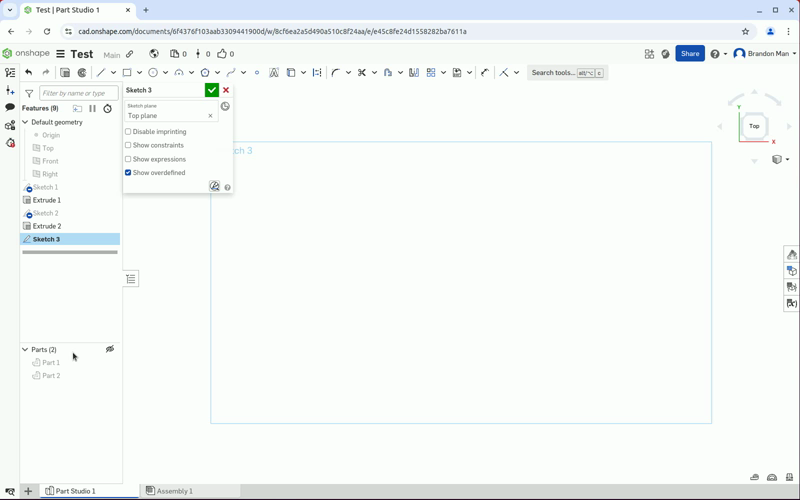
key(c)
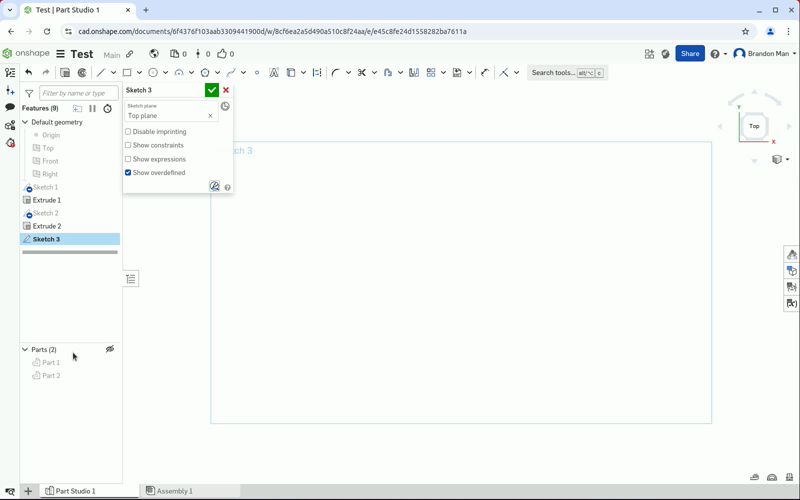
key_down(shift)
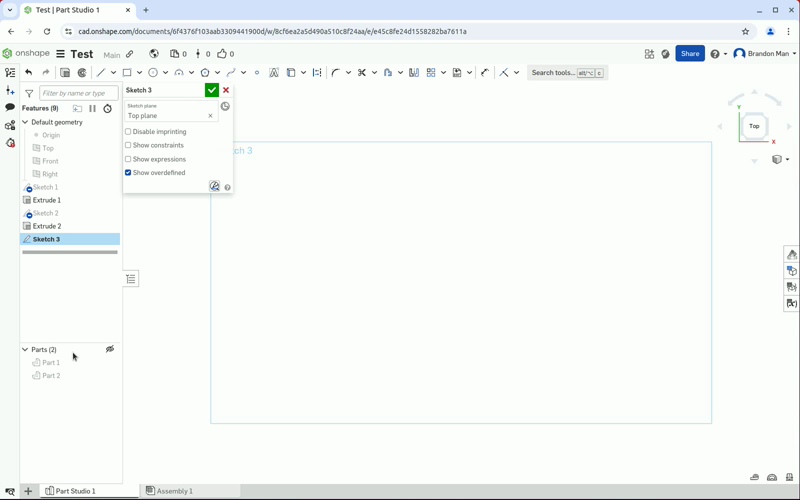
mouse_move(460, 282)
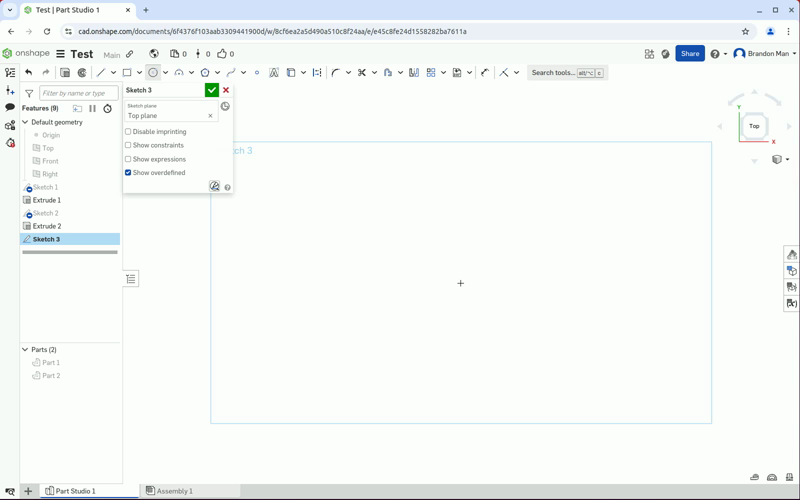
click(460, 282)
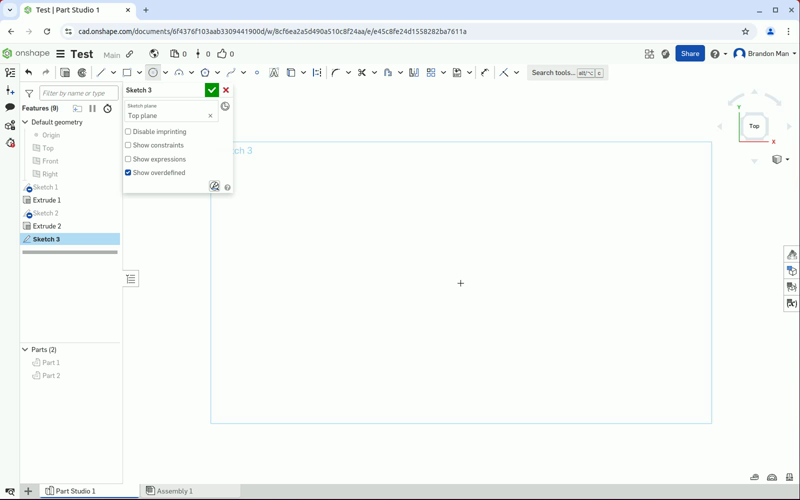
key_up(shift)
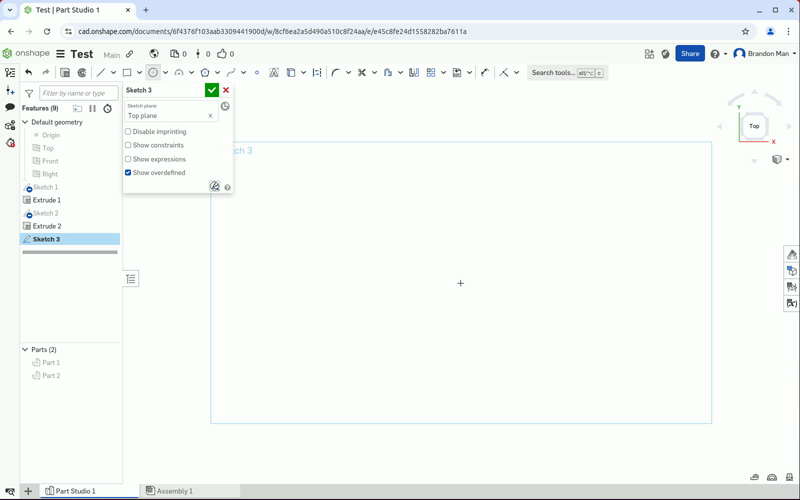
mouse_move(566, 282)
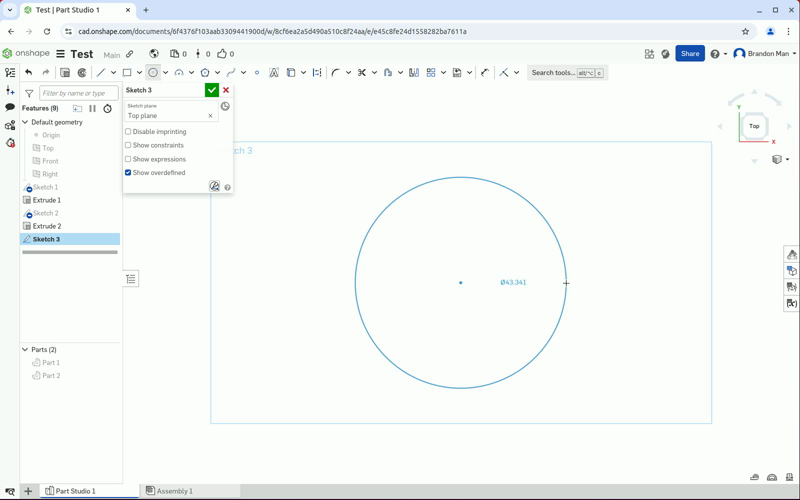
click(566, 282)
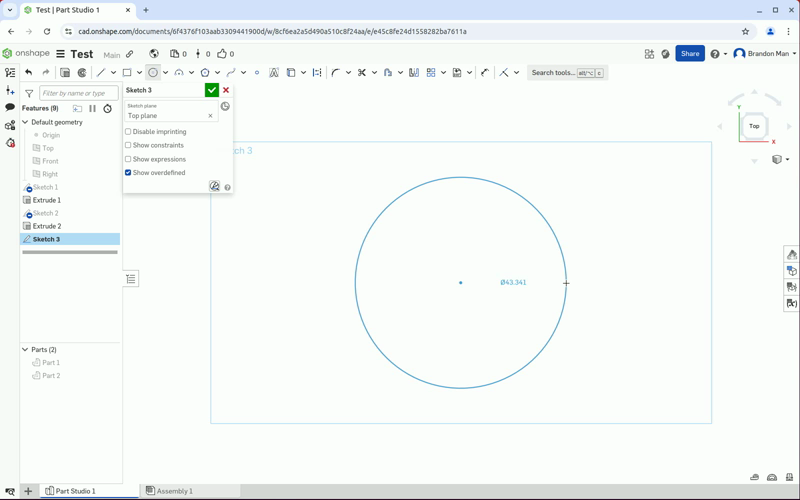
key(esc)
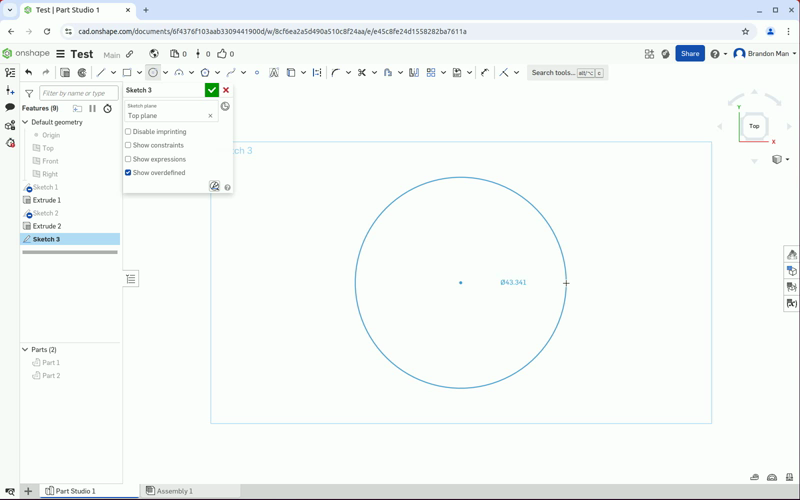
key(c)
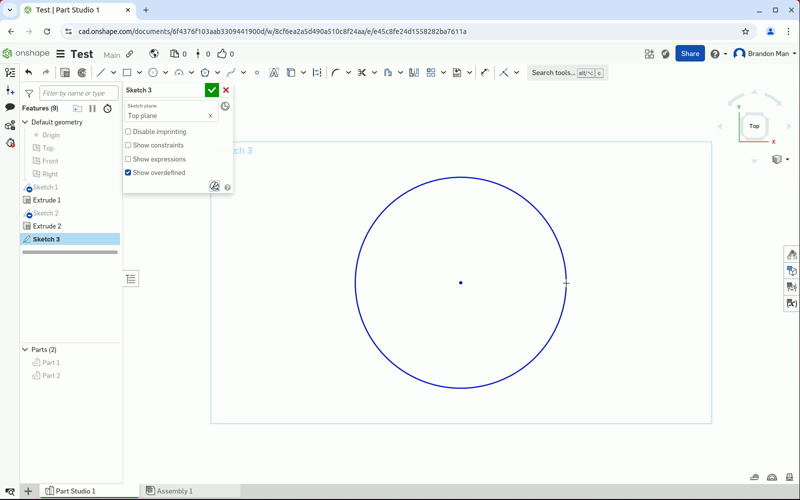
key_down(shift)
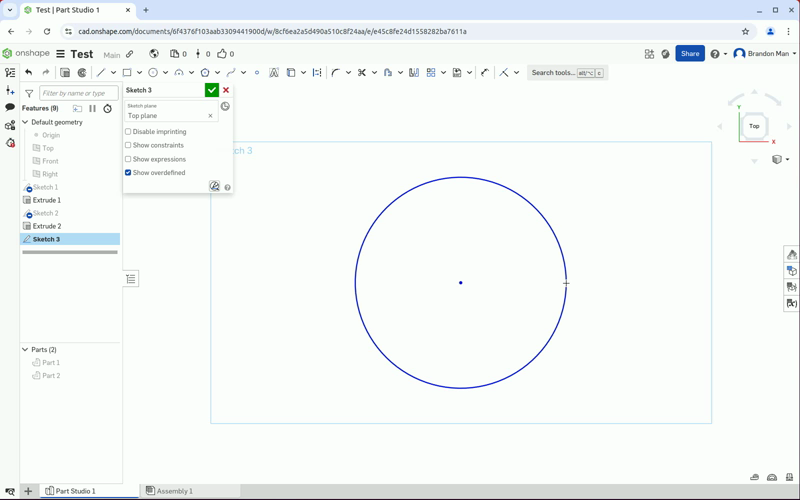
mouse_move(460, 282)
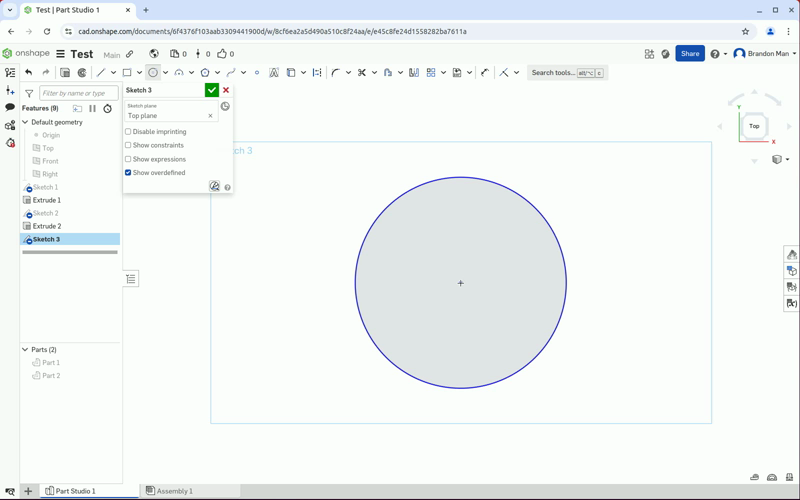
click(460, 282)
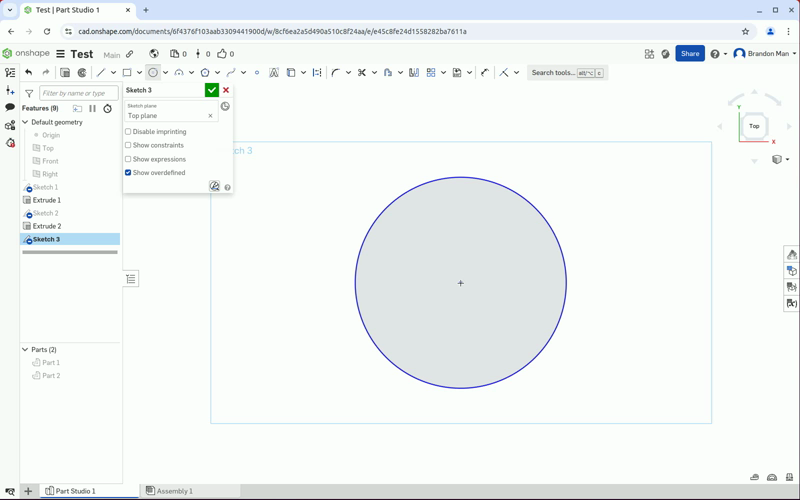
key_up(shift)
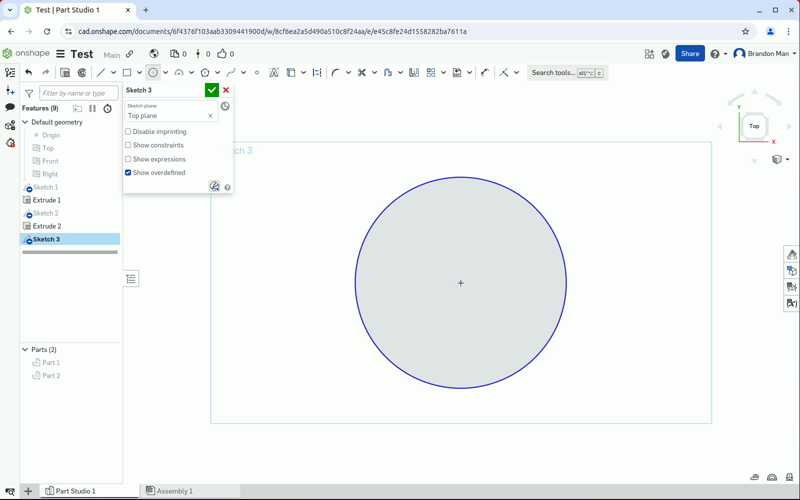
mouse_move(544, 282)
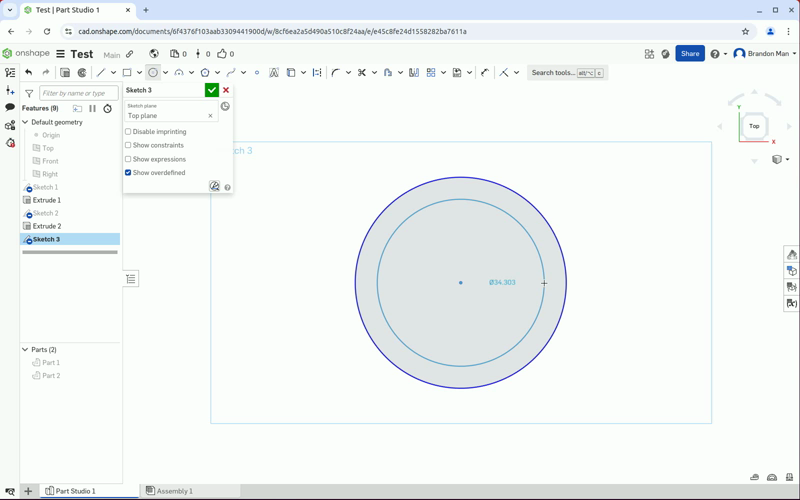
click(544, 282)
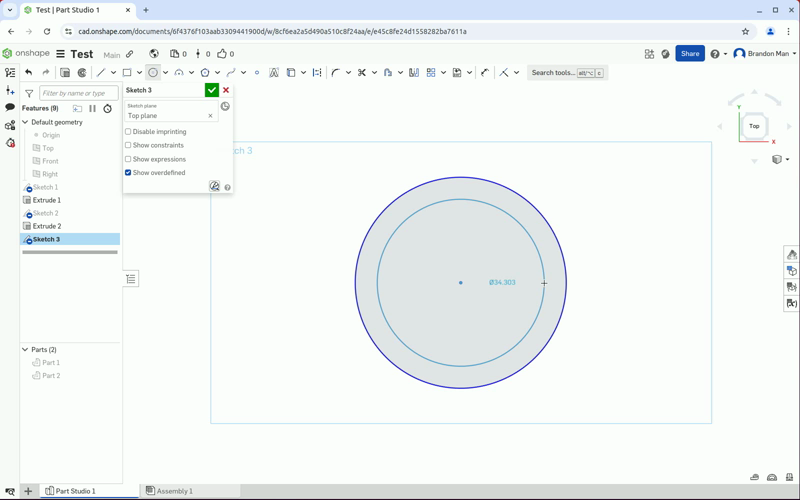
key(esc)
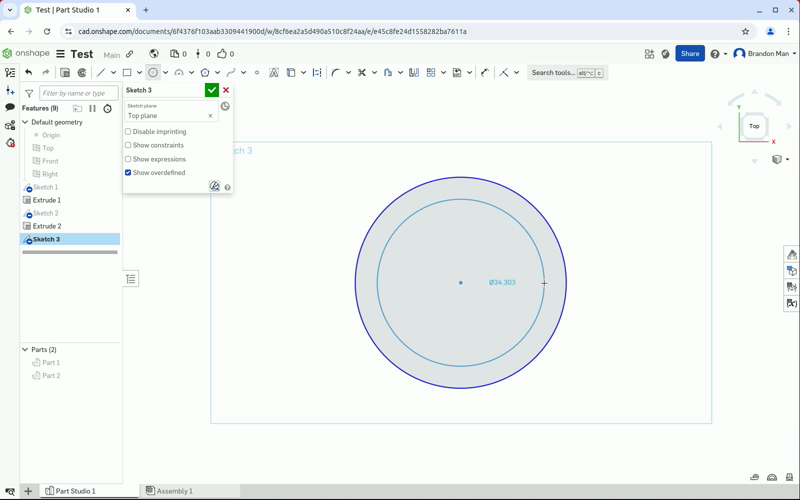
mouse_move(552, 312)
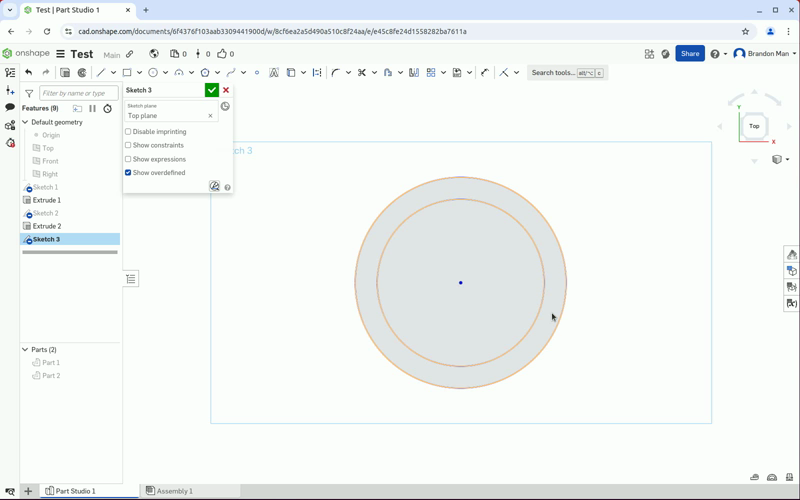
click(552, 312)
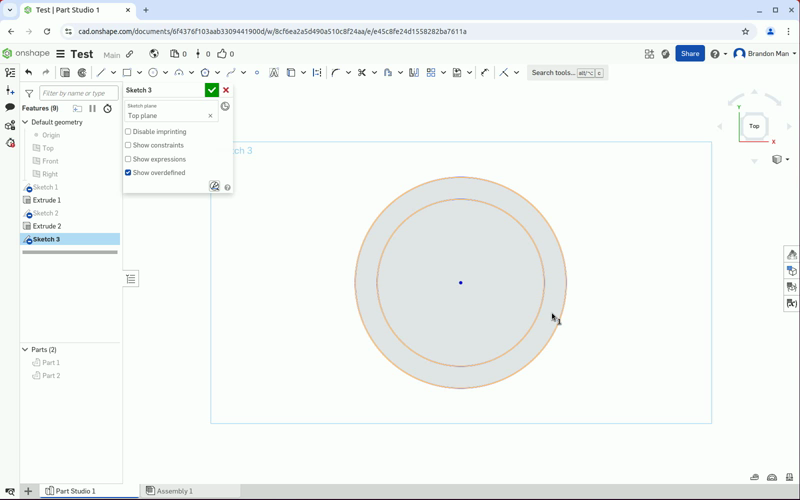
mouse_move(73, 352)
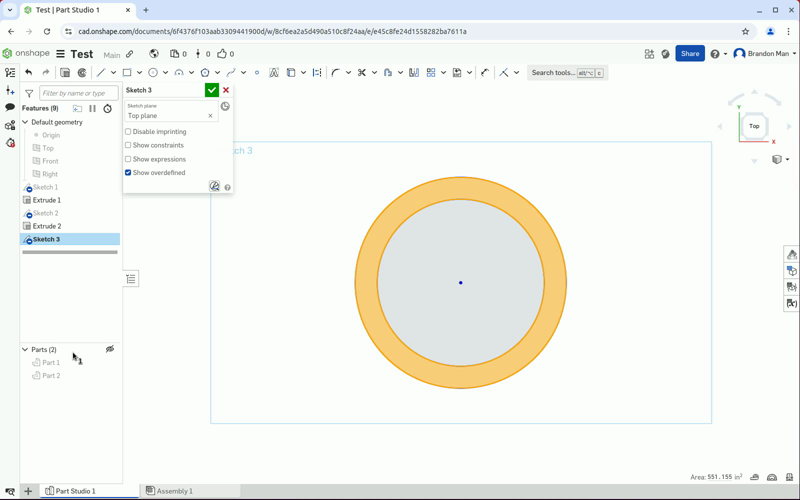
key(shift+y)
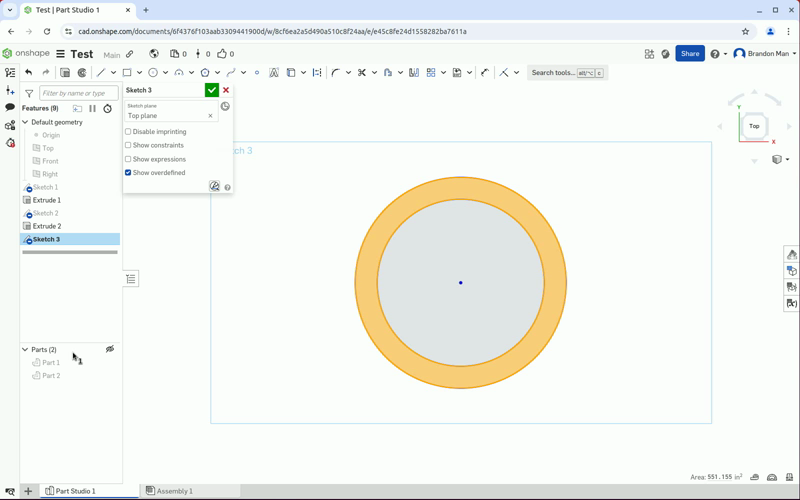
key(shift+e)
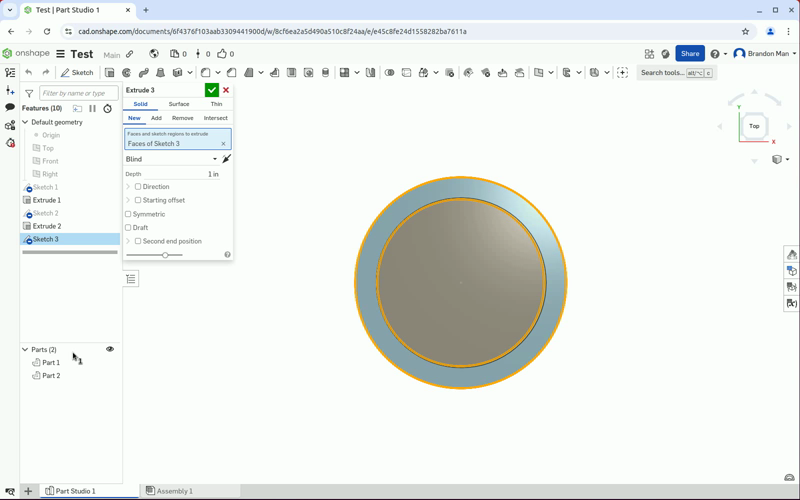
mouse_move(143, 106)
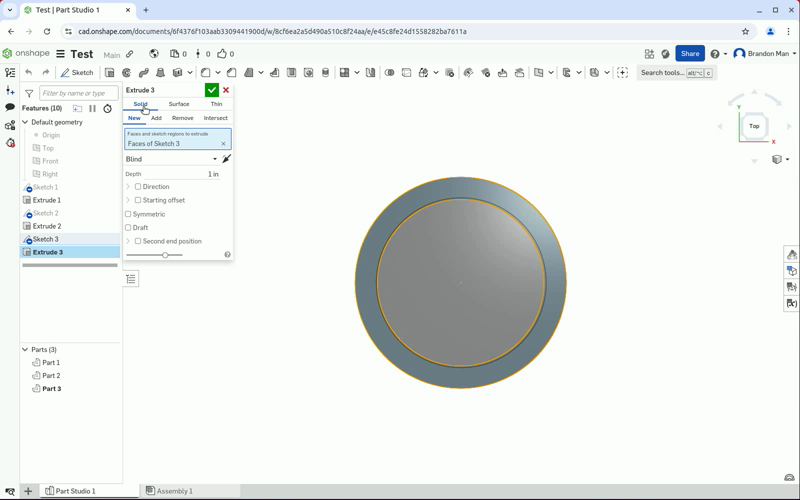
click(143, 106)
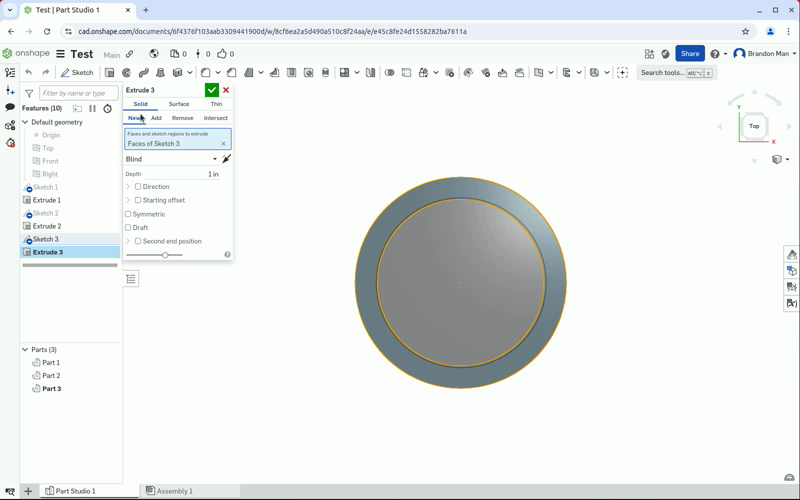
mouse_move(137, 120)
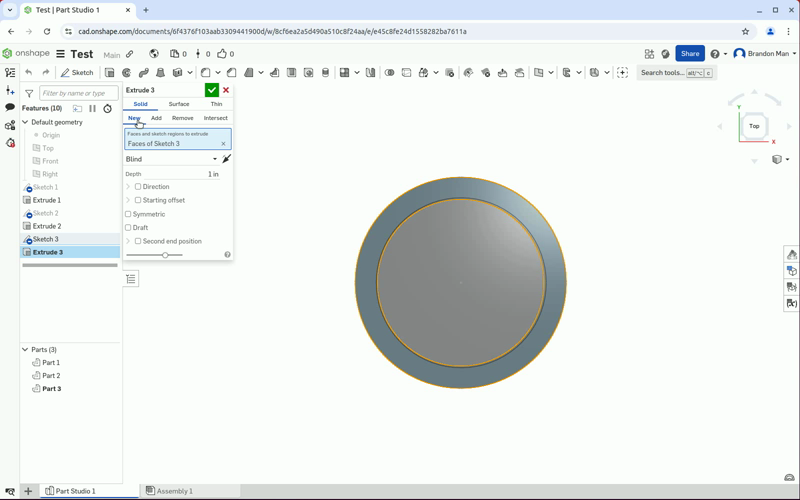
click(137, 120)
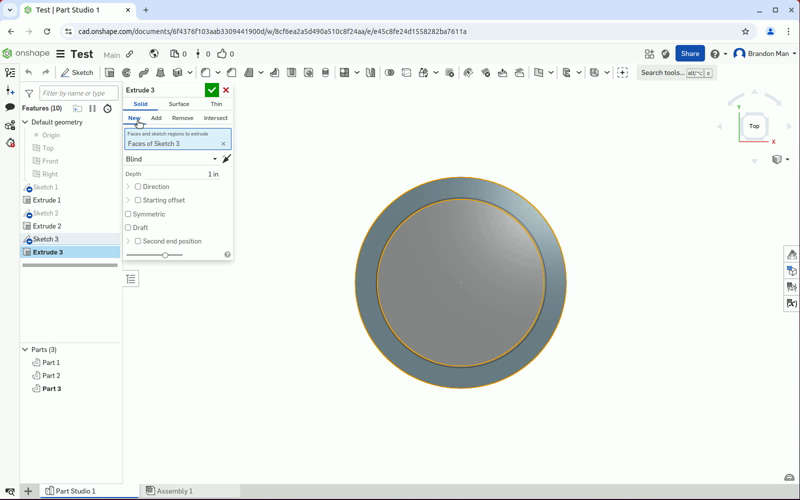
key(tab, 4)
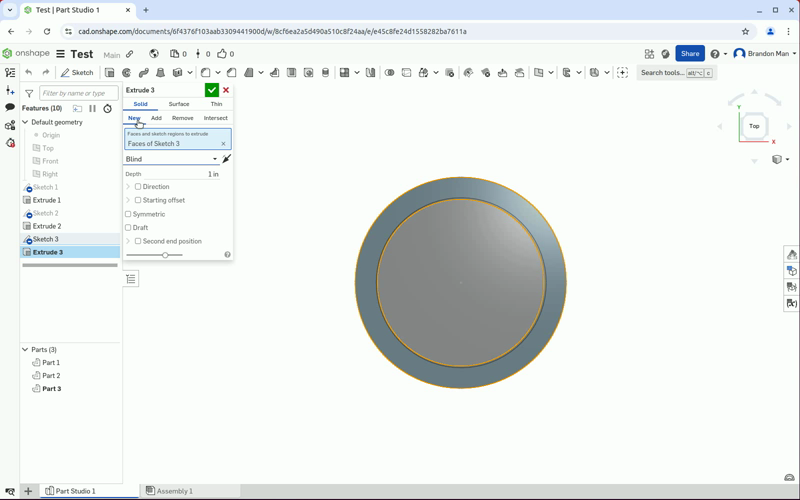
text(23.108)
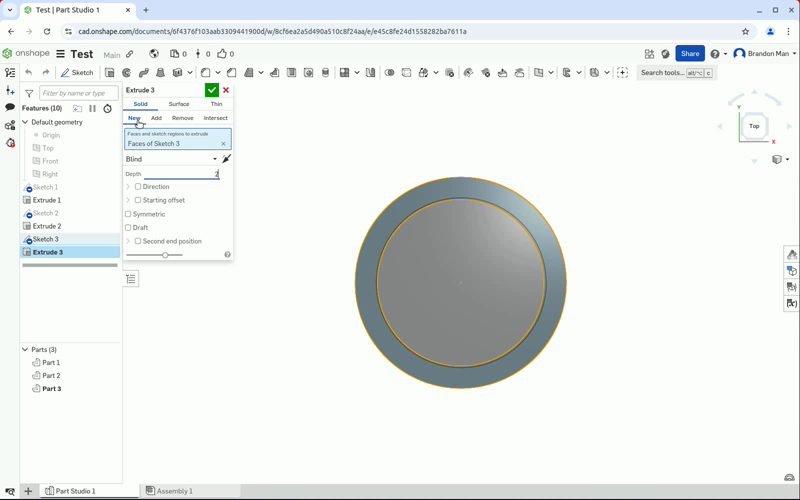
key(enter)
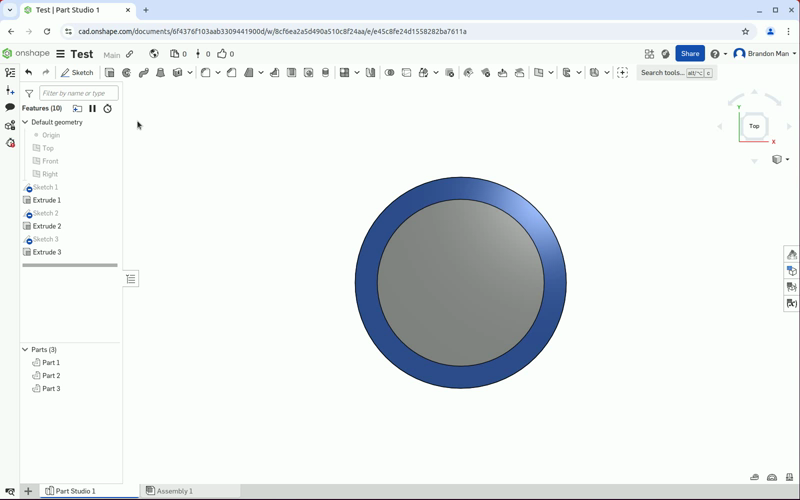
key(shift+h)
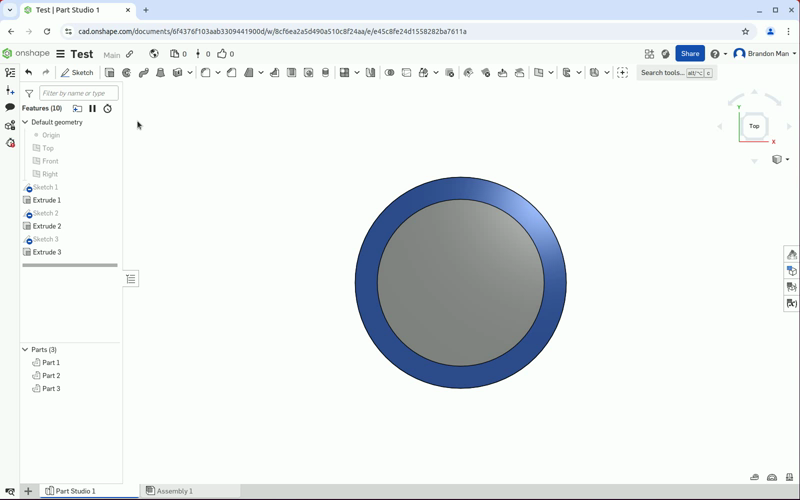
key(shift+h)
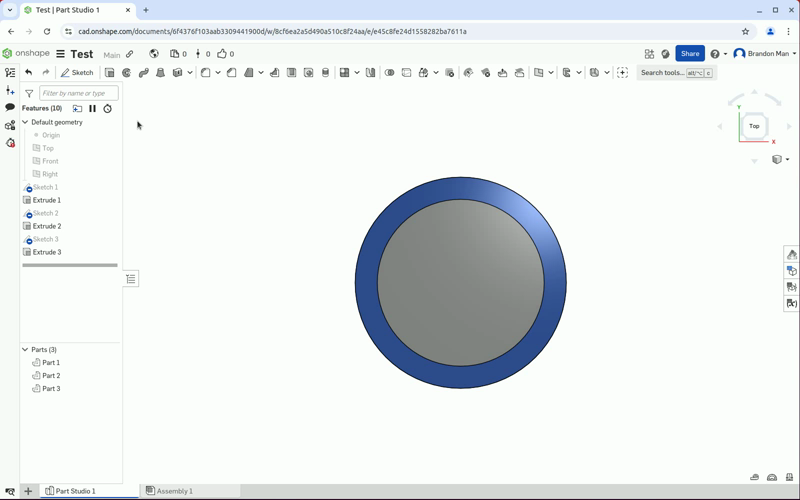
key(shift+7)
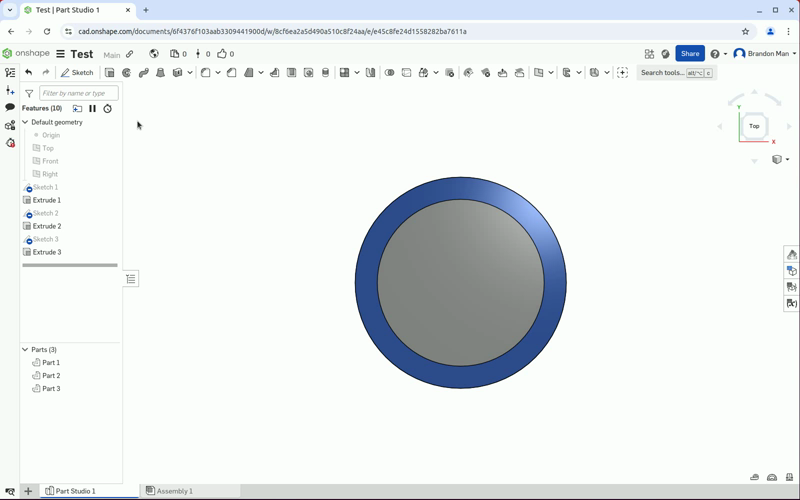
key(up, 3)
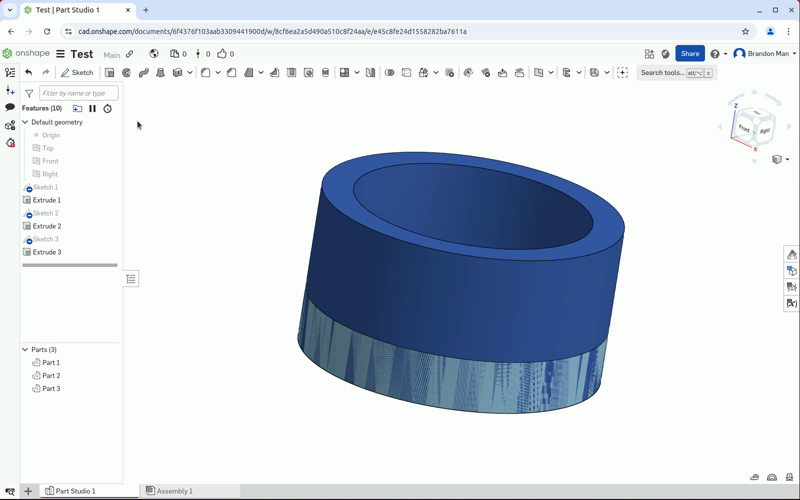
key(left, 3)
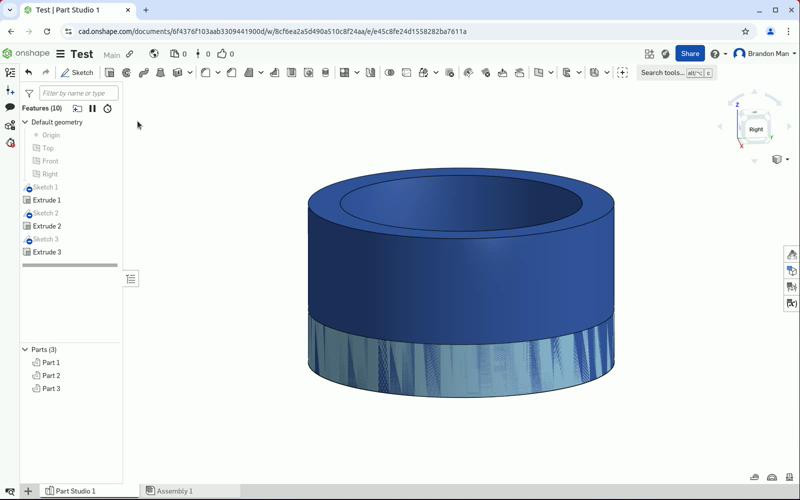
key(right, 3)
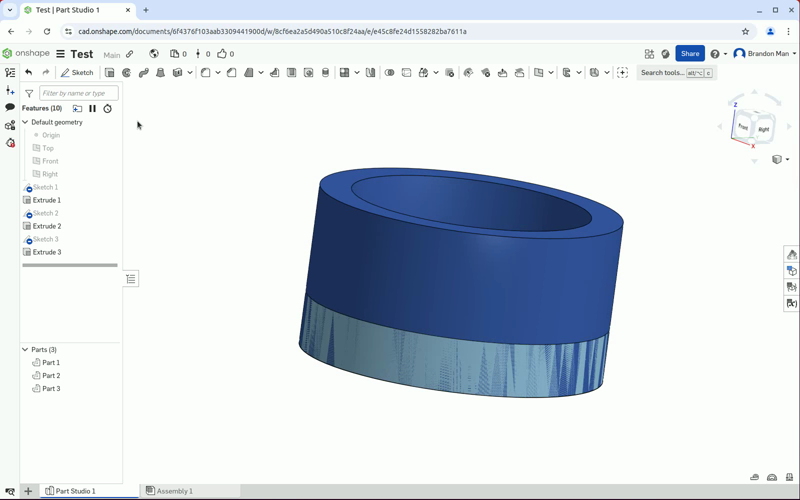
key(down, 3)
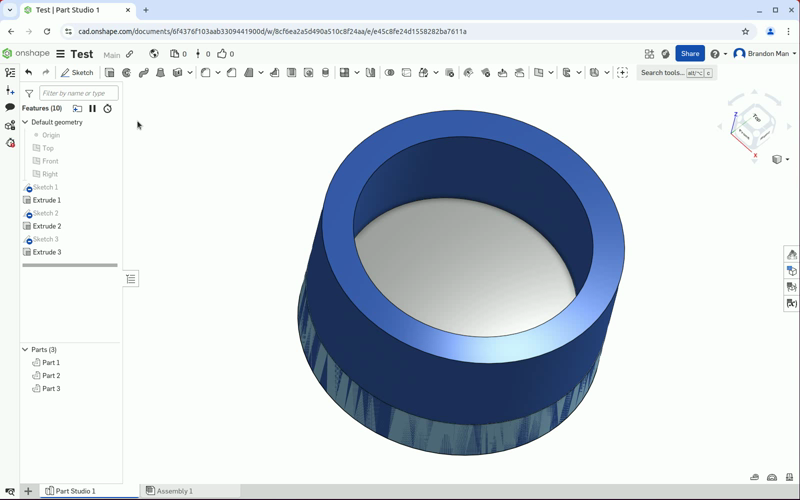
mouse_move(73, 189)
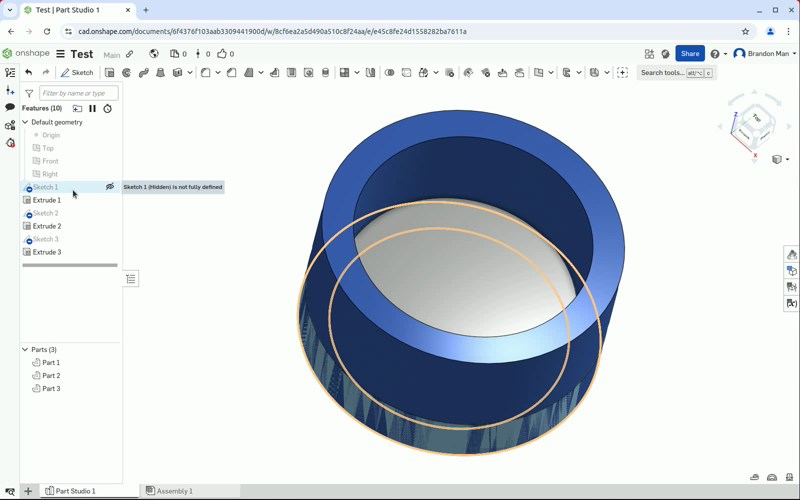
click(73, 189)